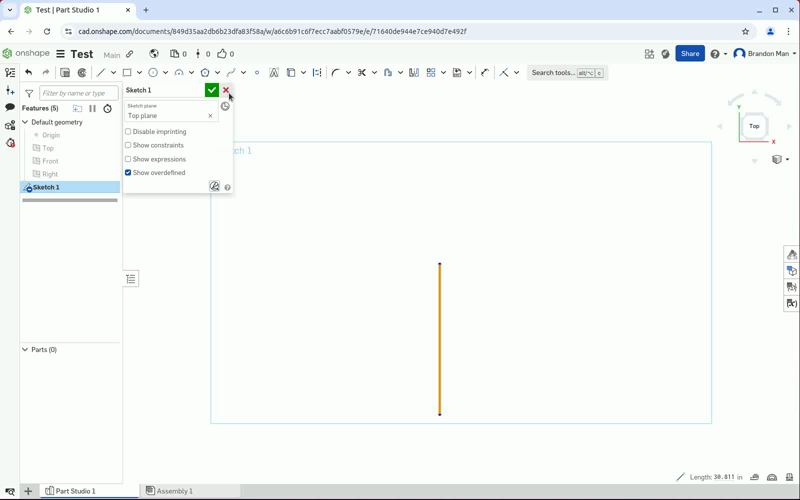
key(shift+h)
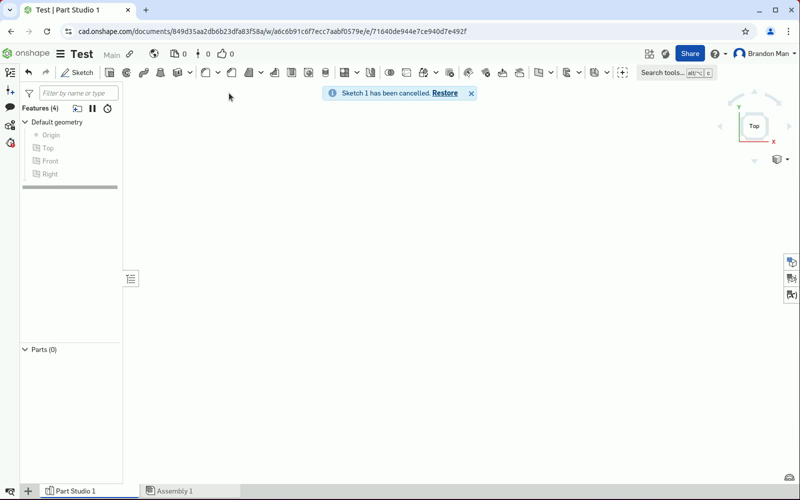
mouse_move(73, 352)
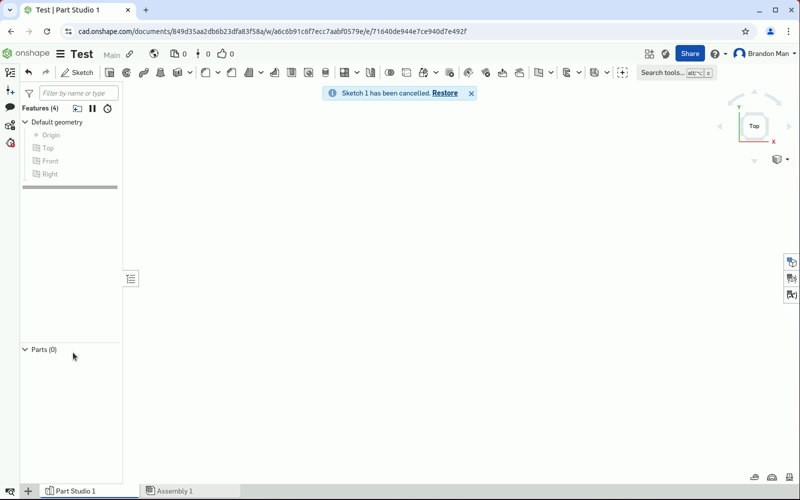
key(y)
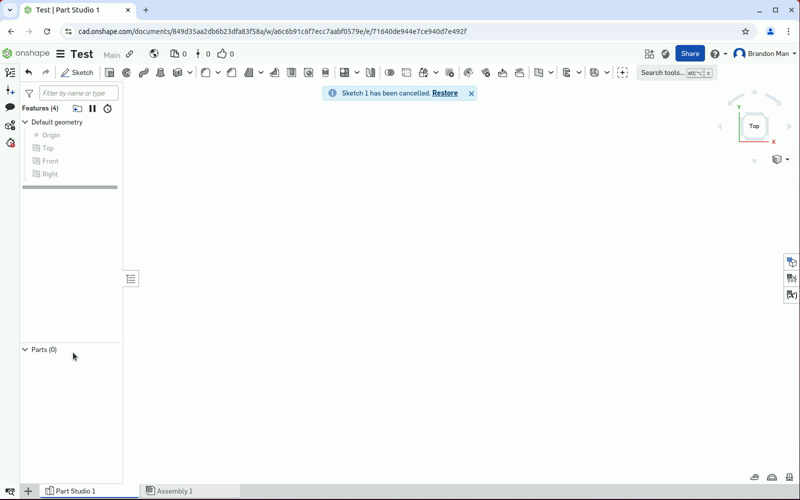
key(shift+p)
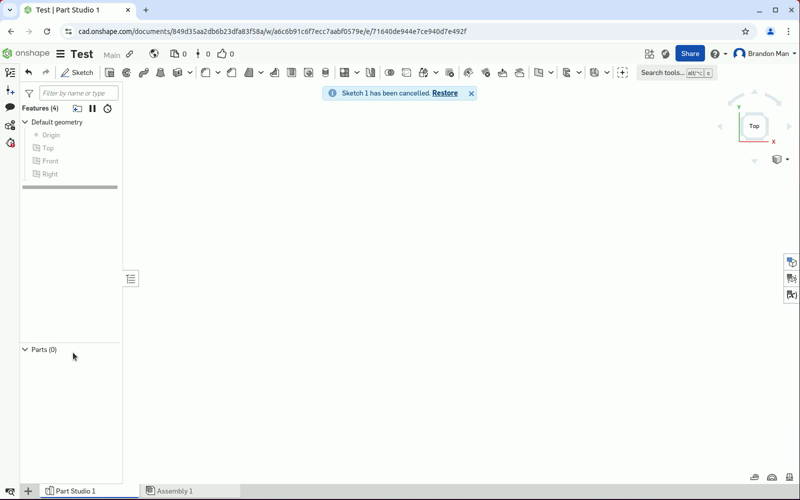
key(space)
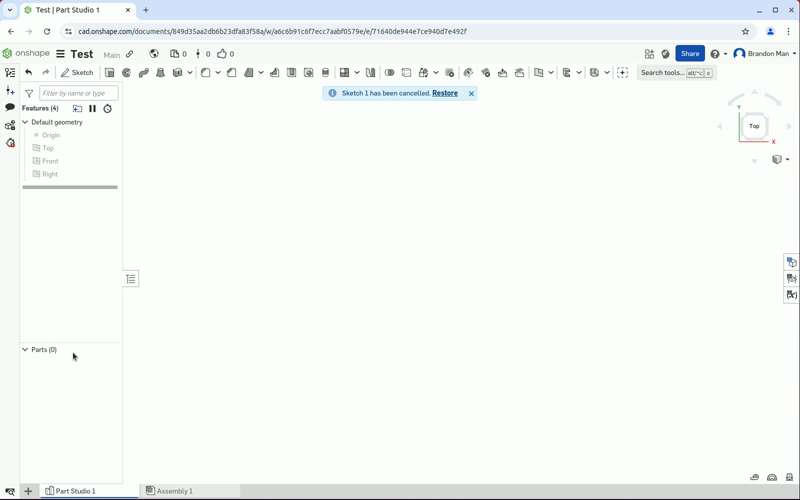
key_down(shift)
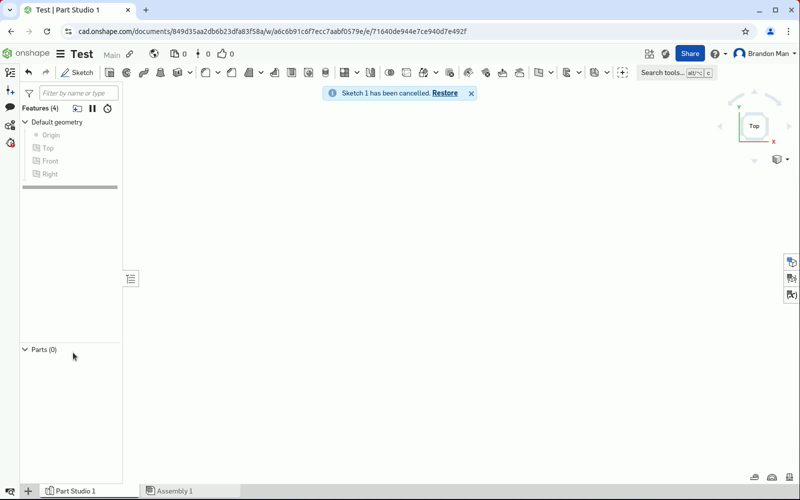
key(up)
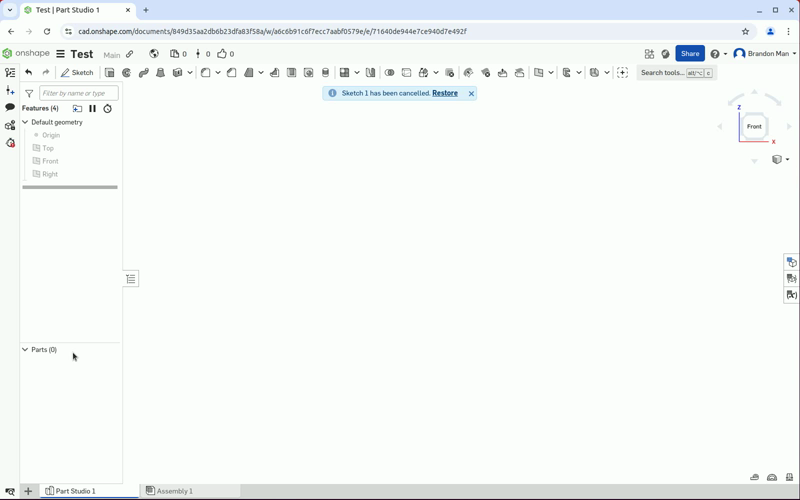
key_up(shift)
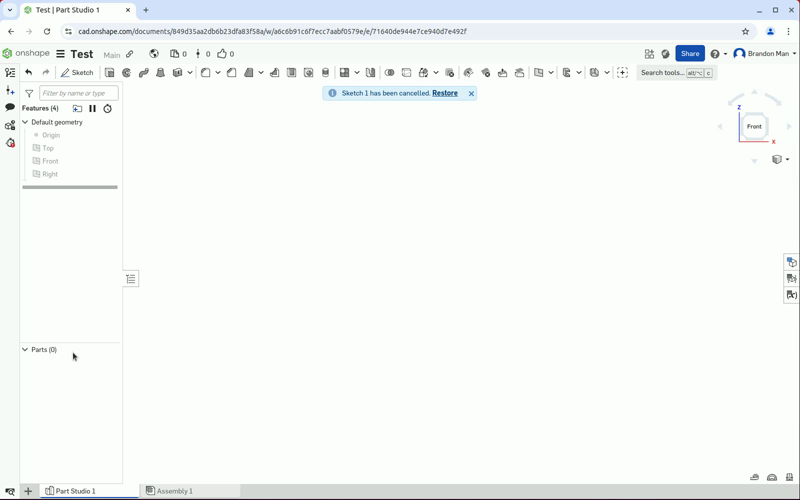
key(space)
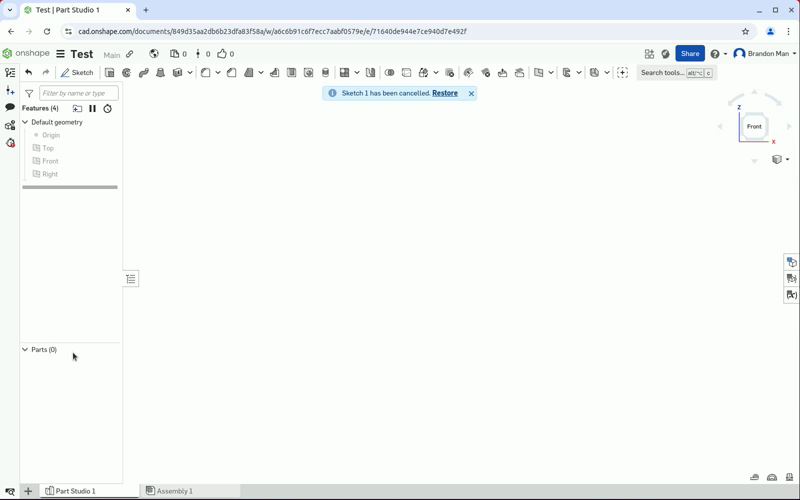
key_down(shift)
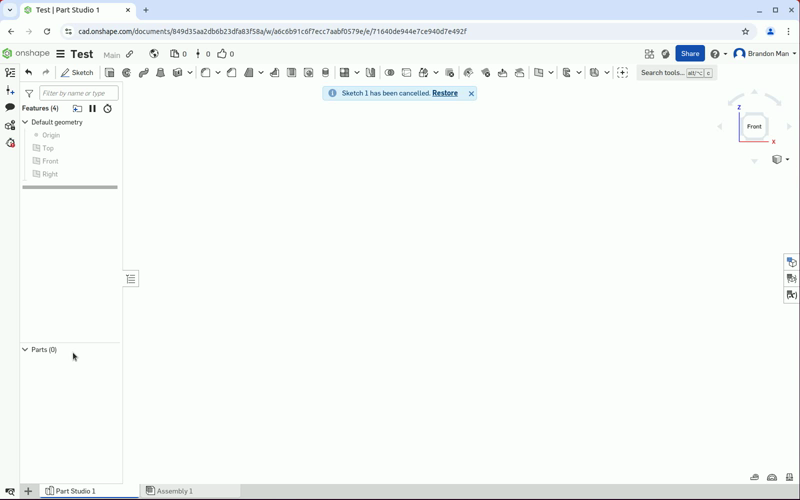
key(left)
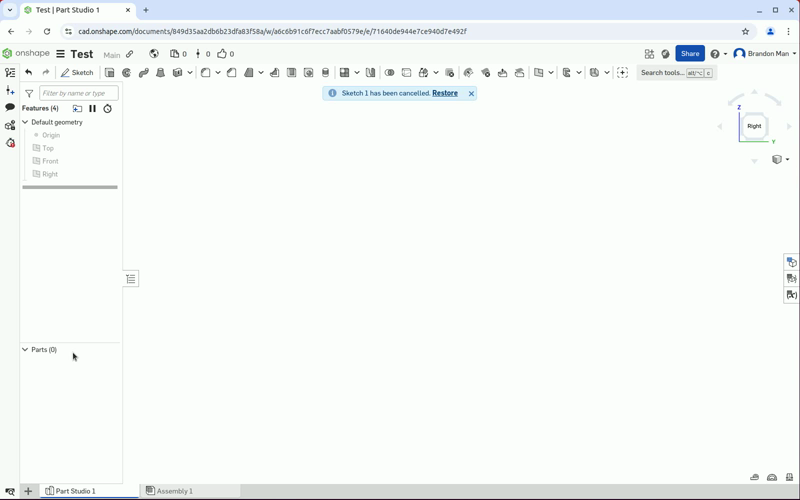
key_up(shift)
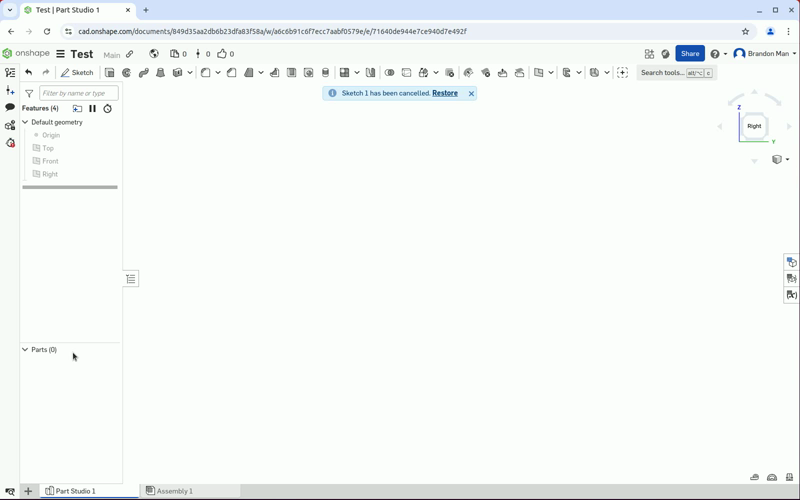
mouse_move(73, 352)
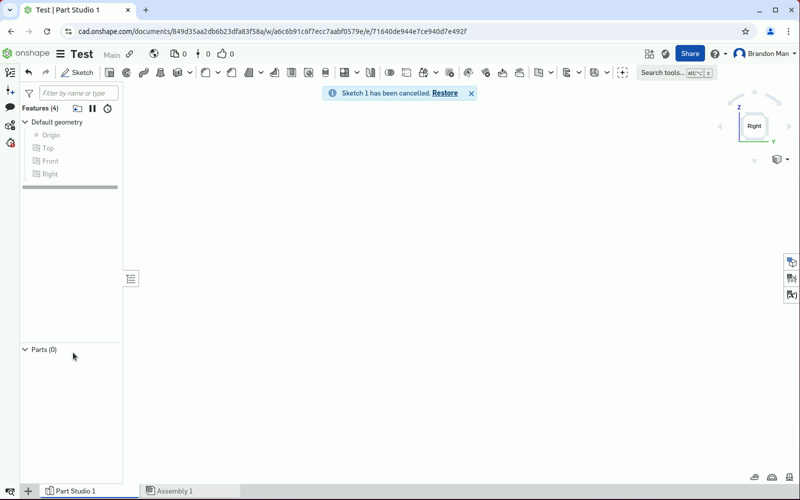
key(shift+y)
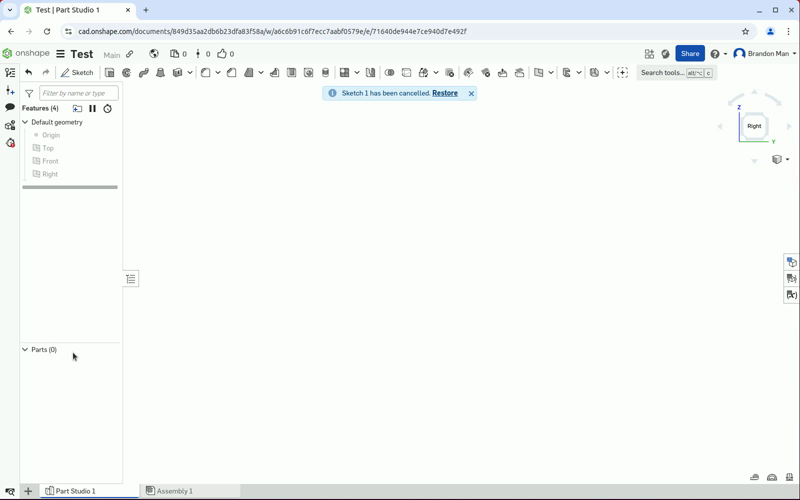
key(shift+s)
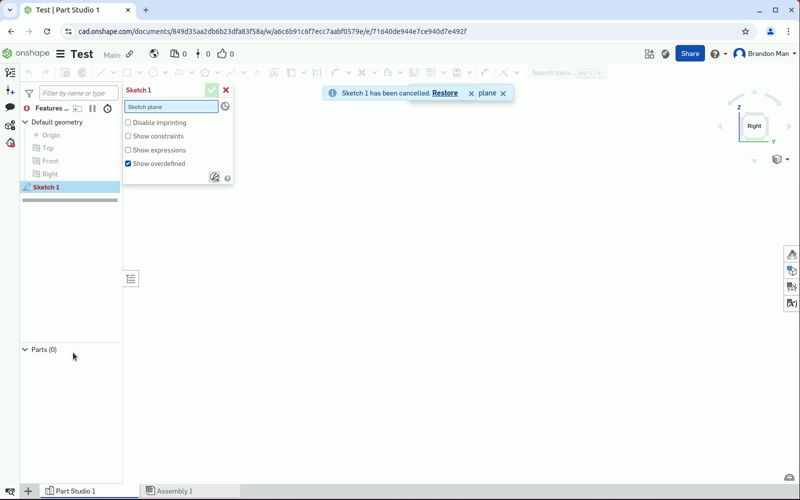
mouse_move(73, 176)
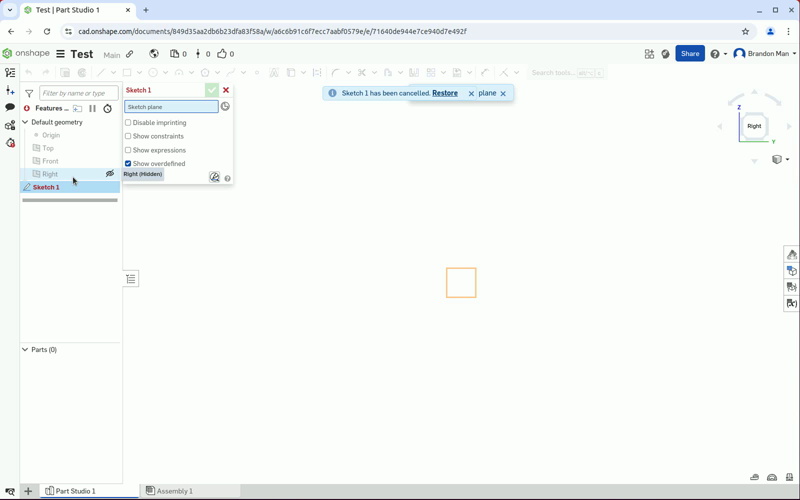
click(73, 176)
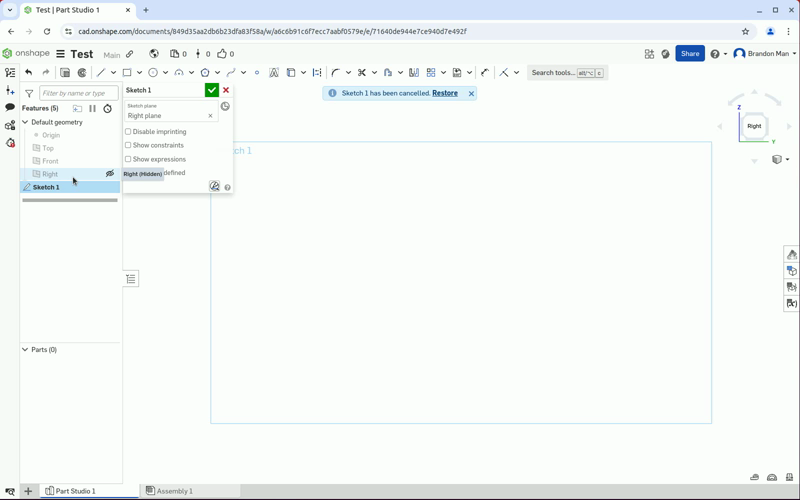
mouse_move(73, 352)
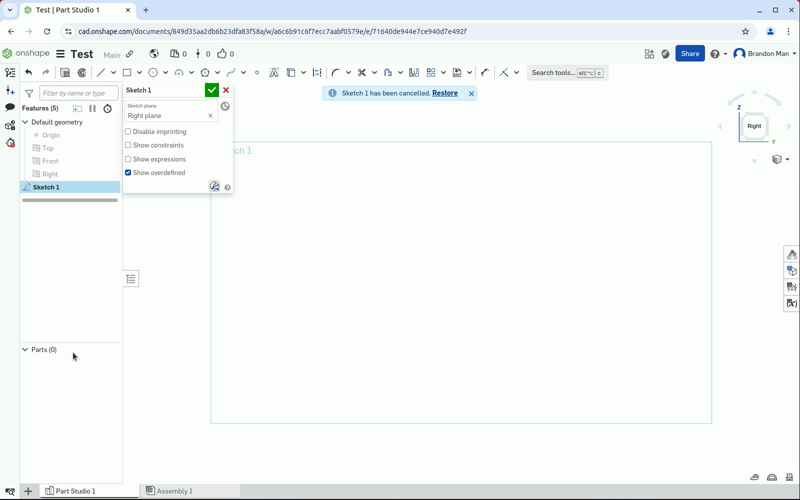
key(y)
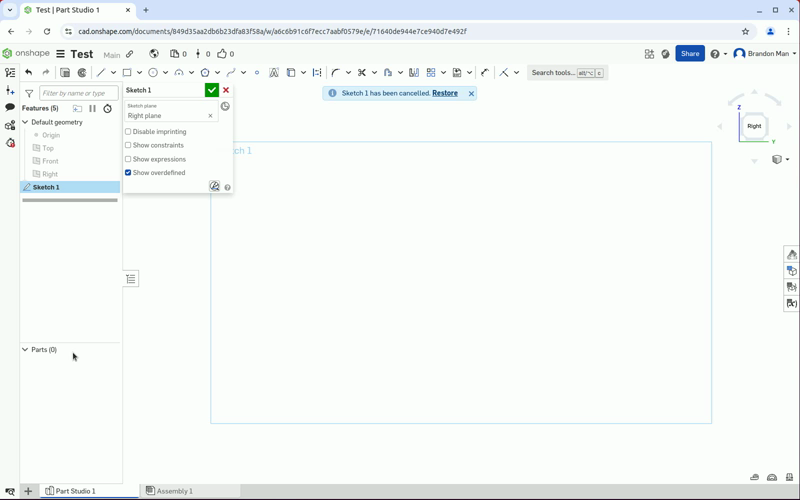
key(l)
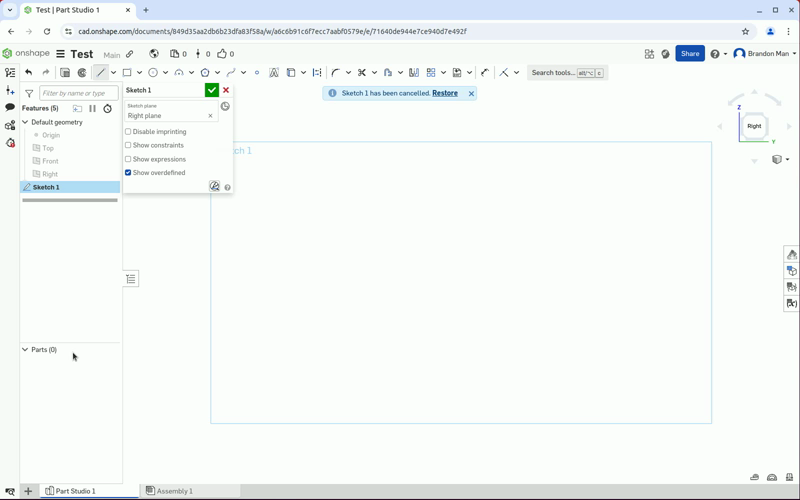
key_down(shift)
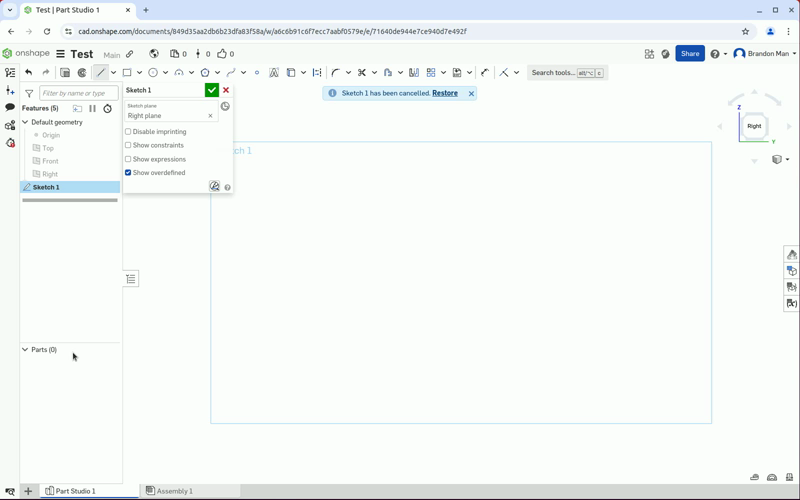
mouse_move(457, 281)
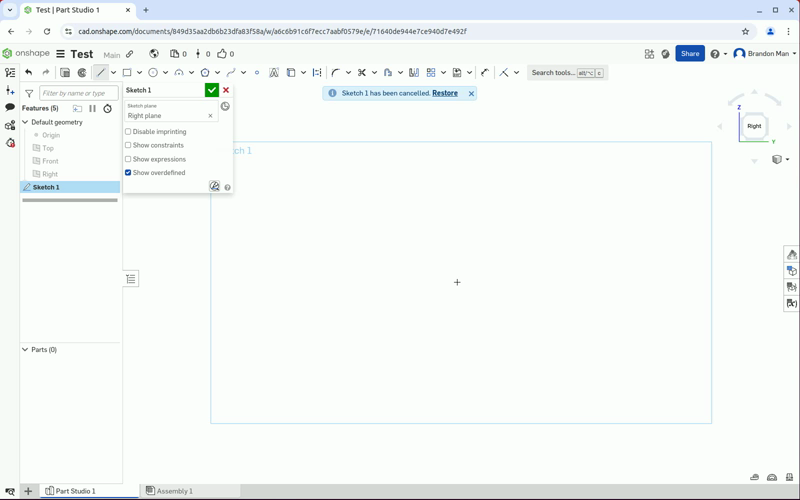
click(457, 281)
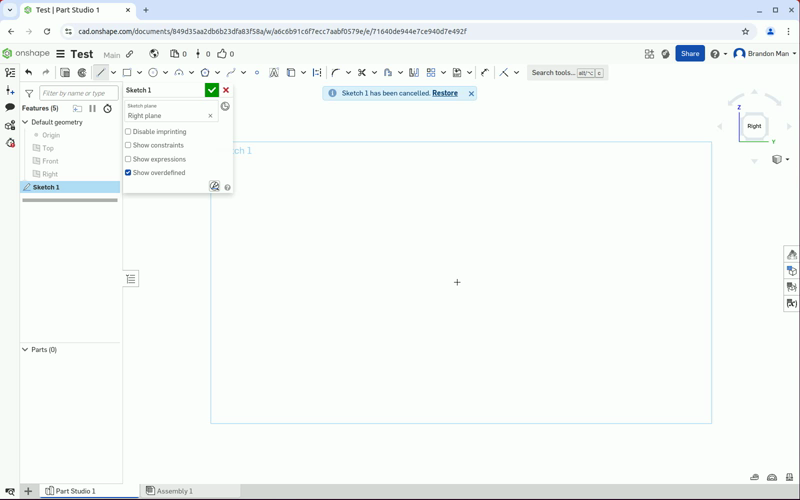
key_up(shift)
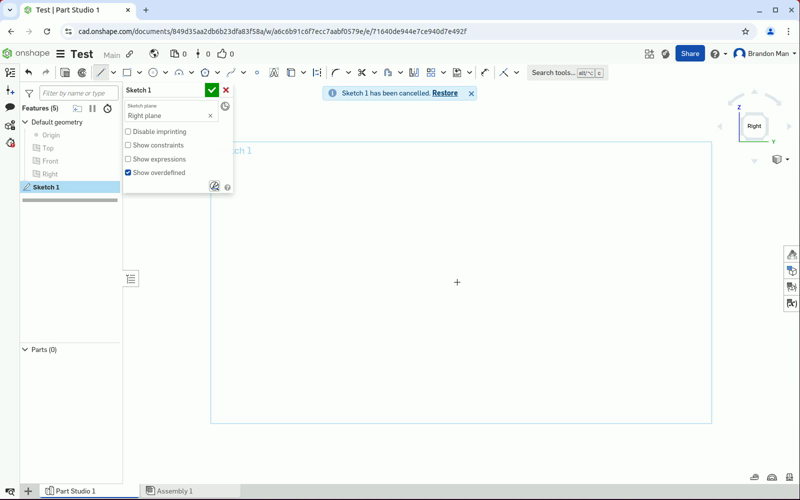
key_down(shift)
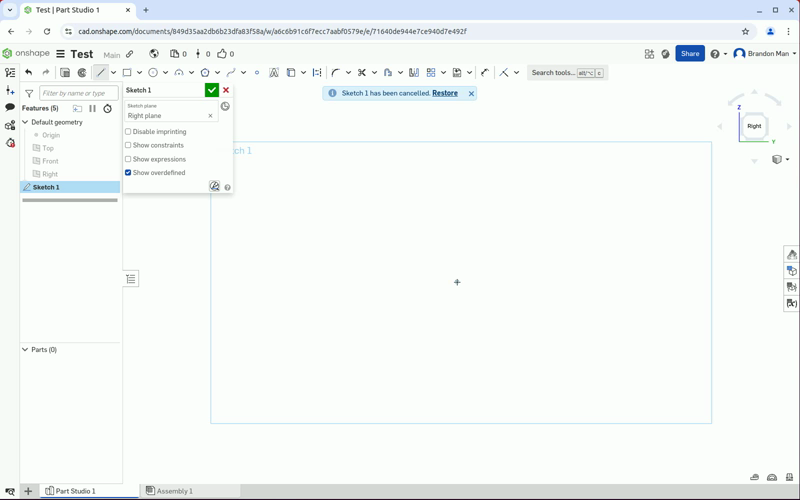
mouse_move(487, 281)
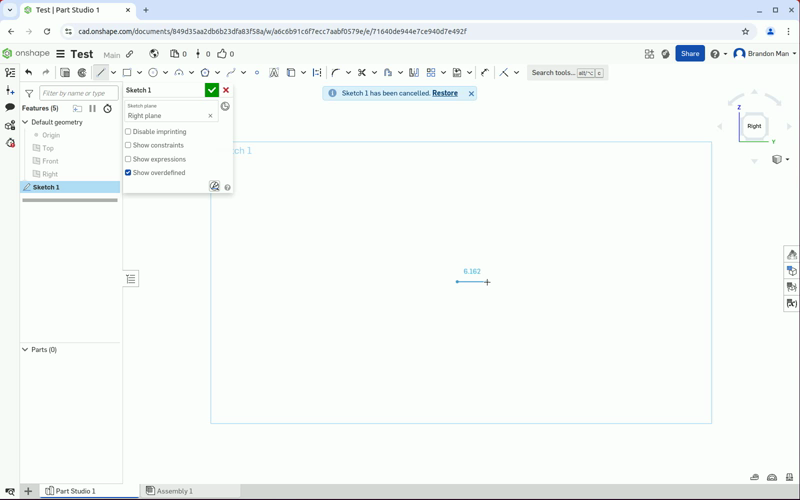
mouse_move(469, 281)
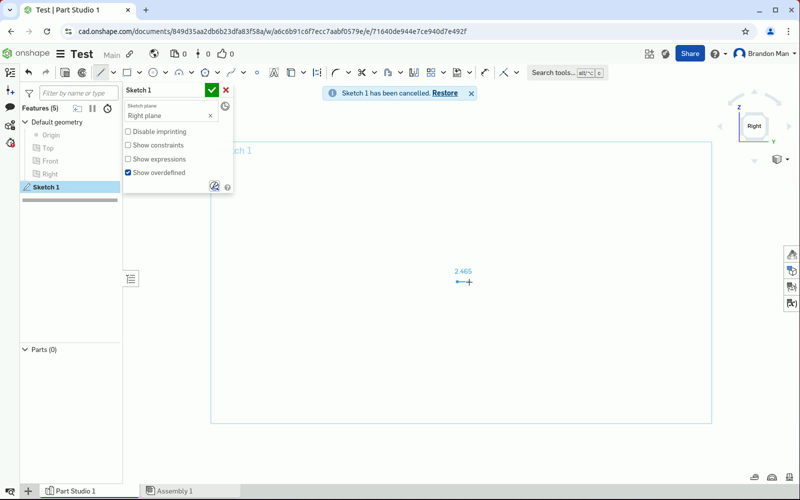
click(469, 281)
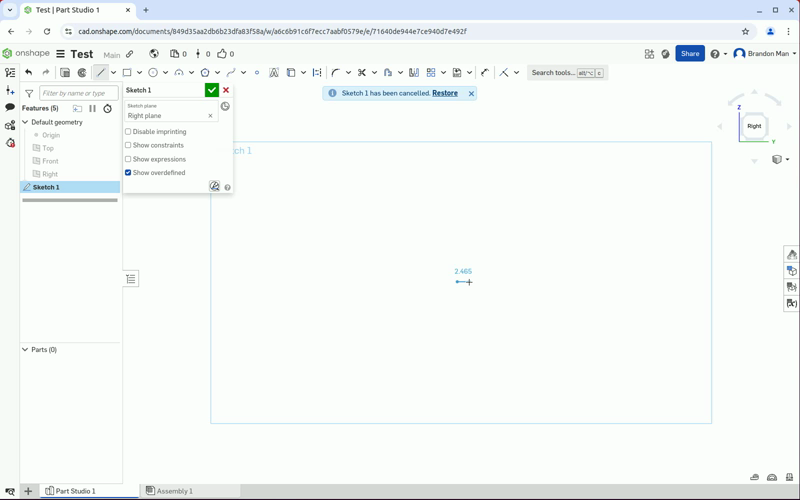
key_up(shift)
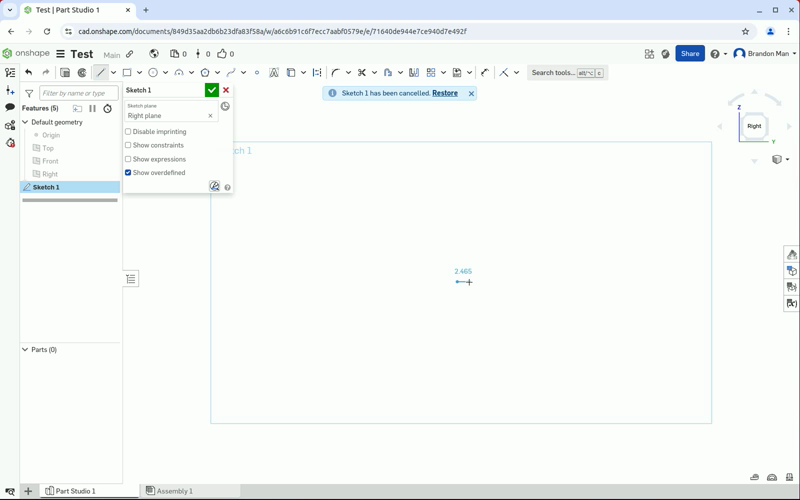
key_down(shift)
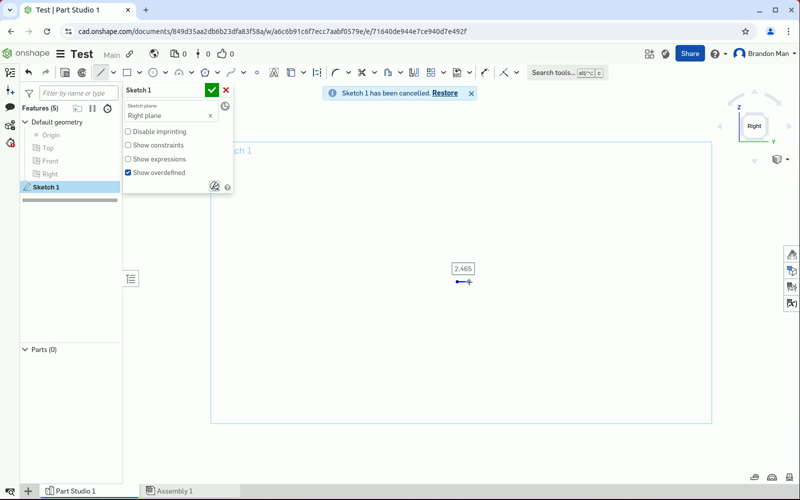
mouse_move(469, 170)
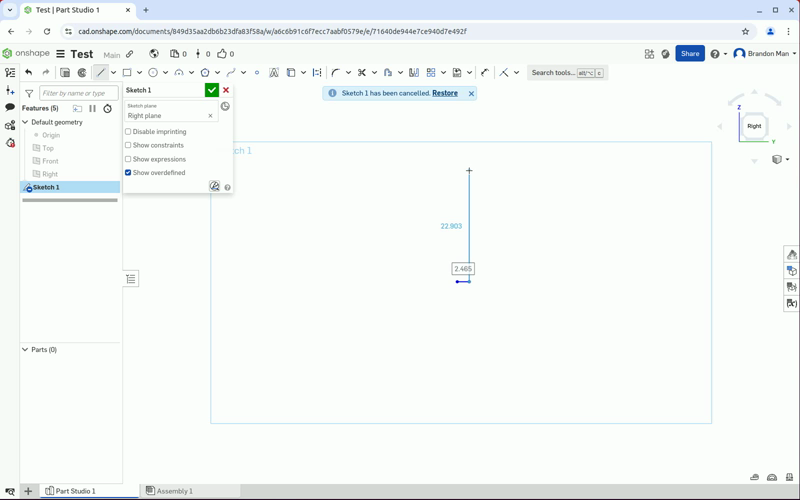
click(469, 170)
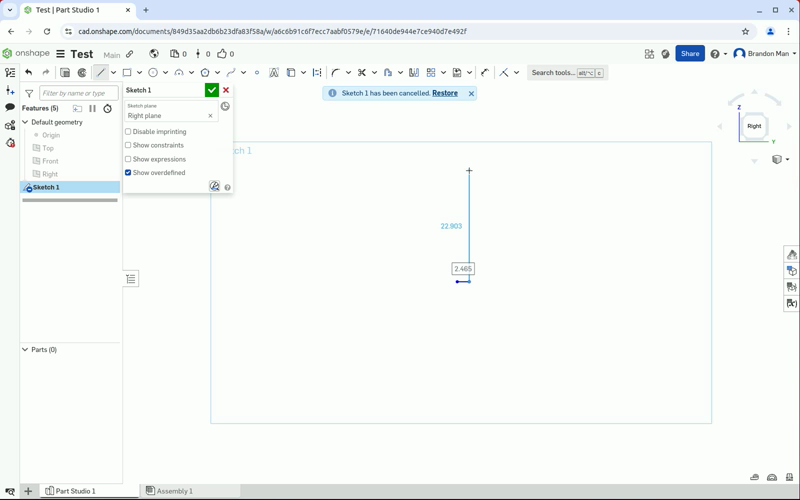
key_up(shift)
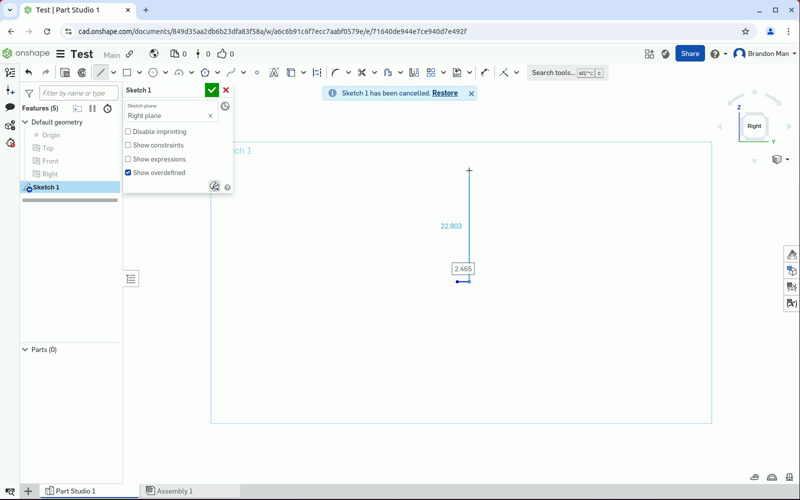
key_down(shift)
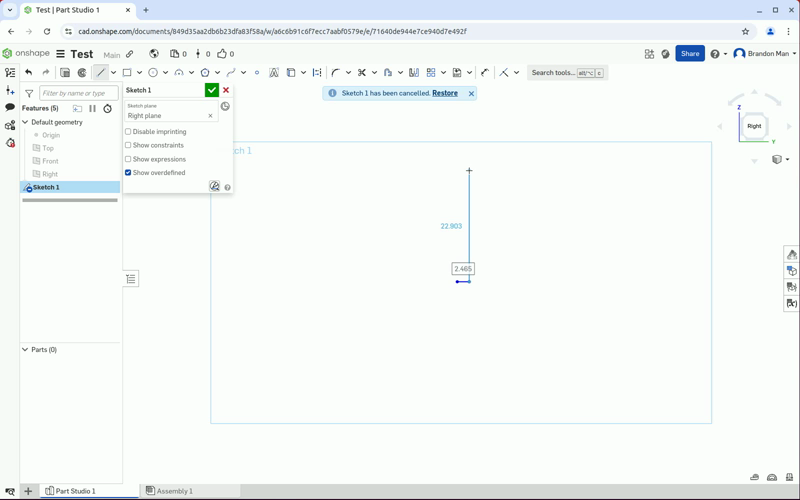
mouse_move(499, 170)
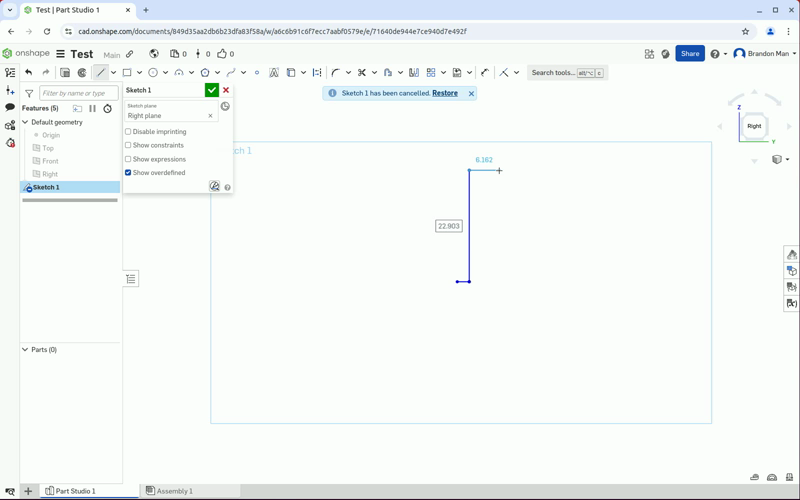
mouse_move(457, 170)
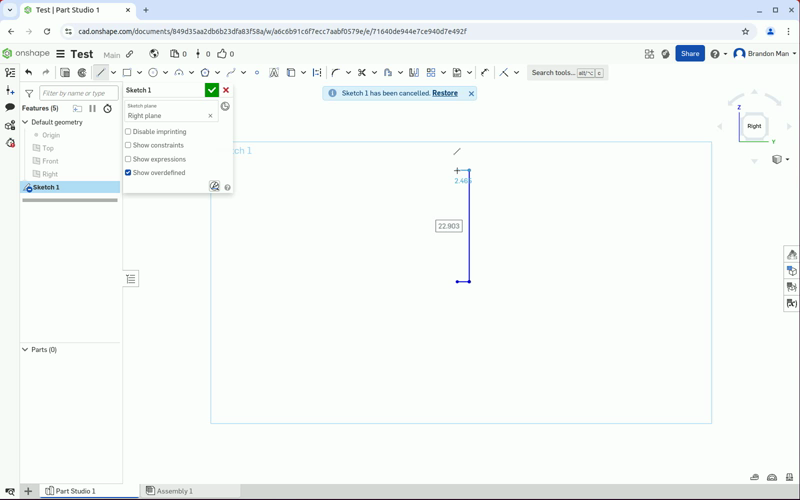
click(457, 170)
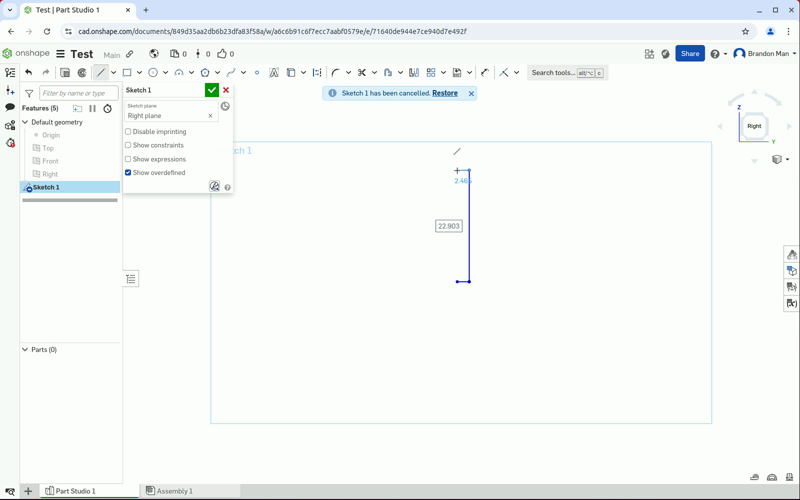
key_up(shift)
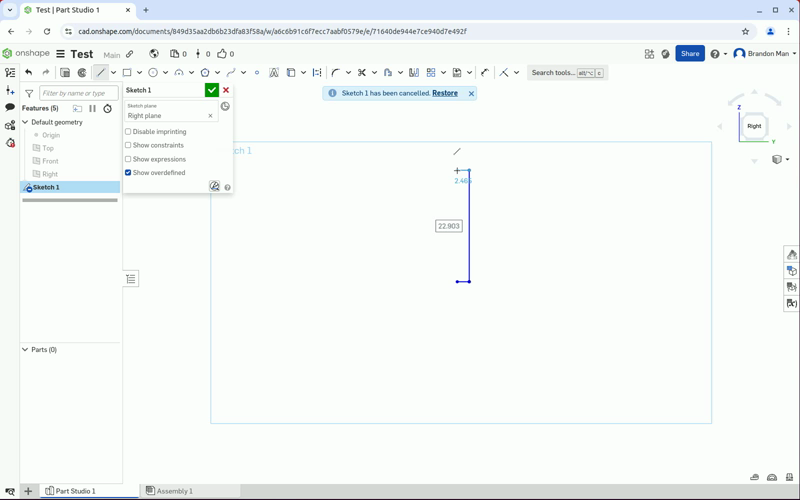
key_down(shift)
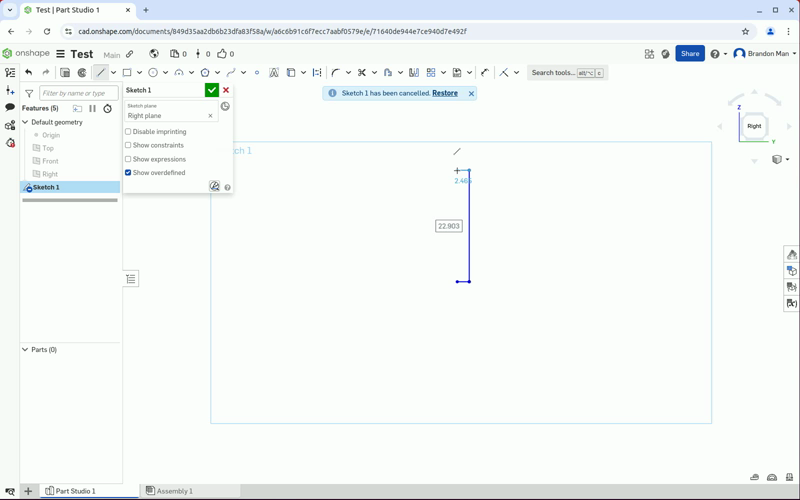
mouse_move(457, 281)
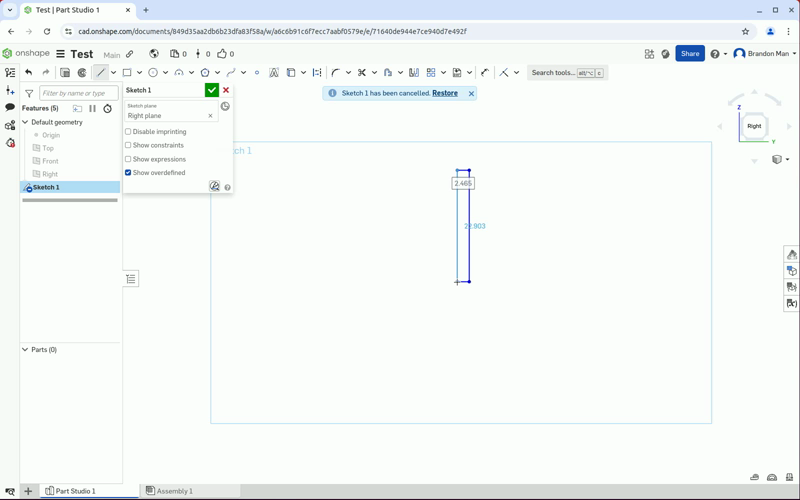
key_up(shift)
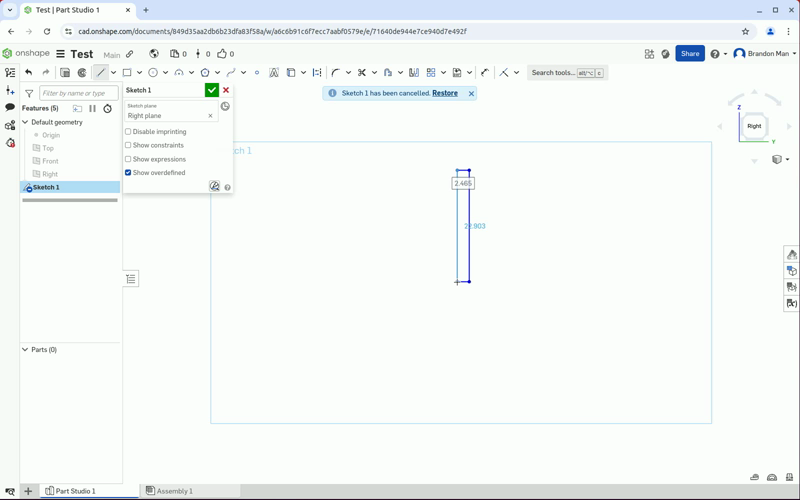
click(457, 281)
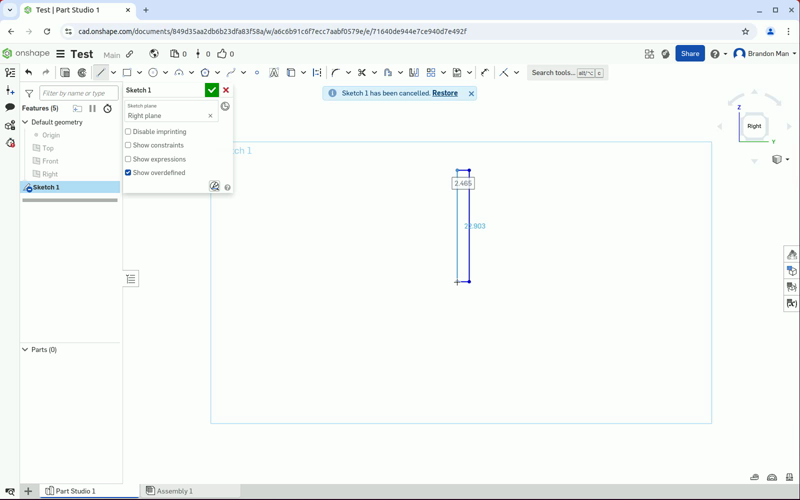
key(esc)
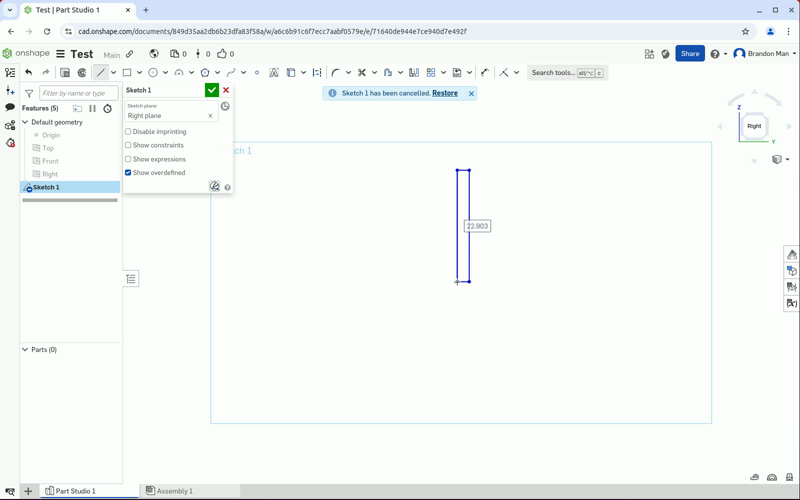
mouse_move(460, 246)
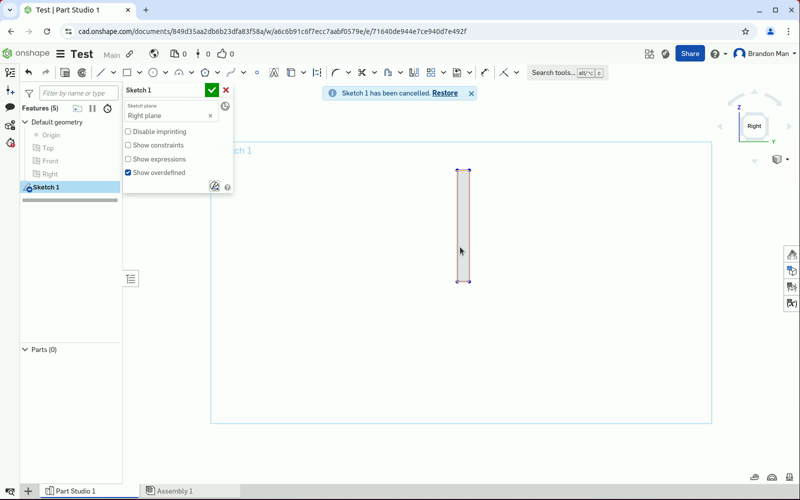
scroll(6)
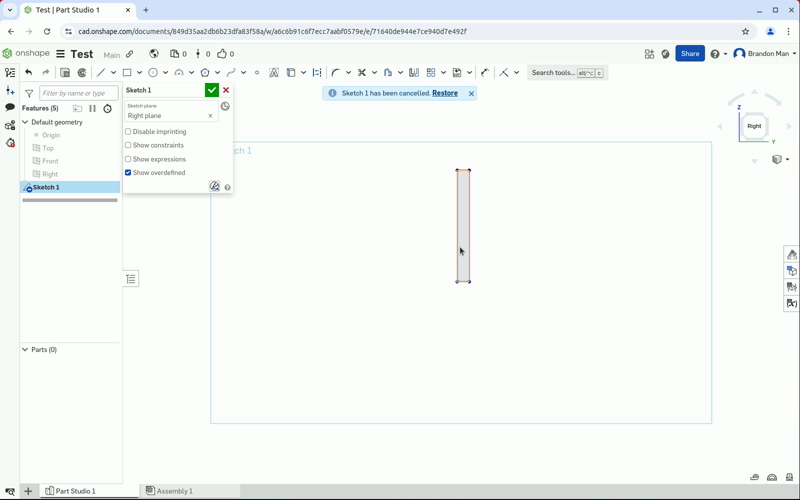
scroll(6)
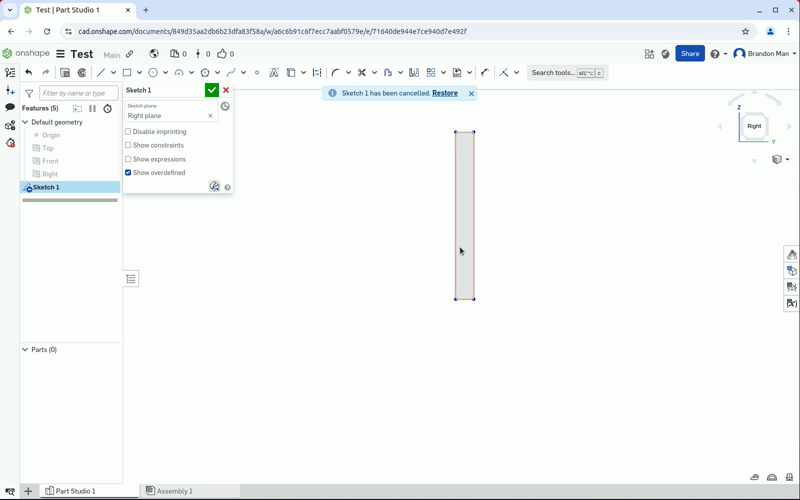
scroll(6)
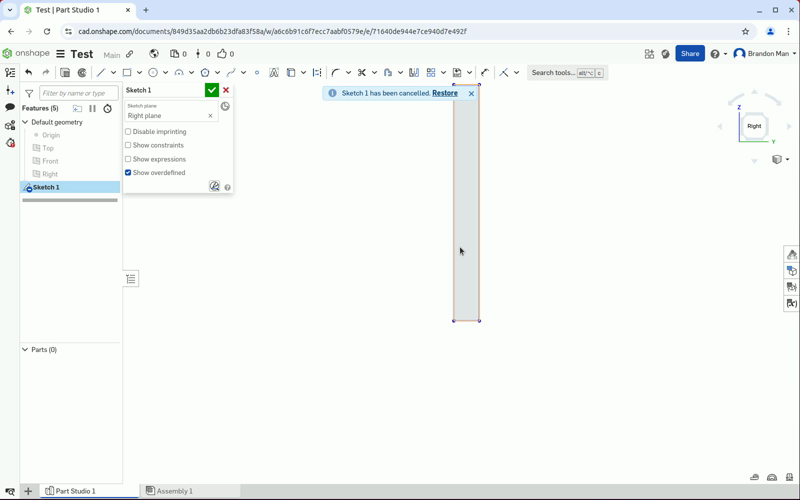
scroll(6)
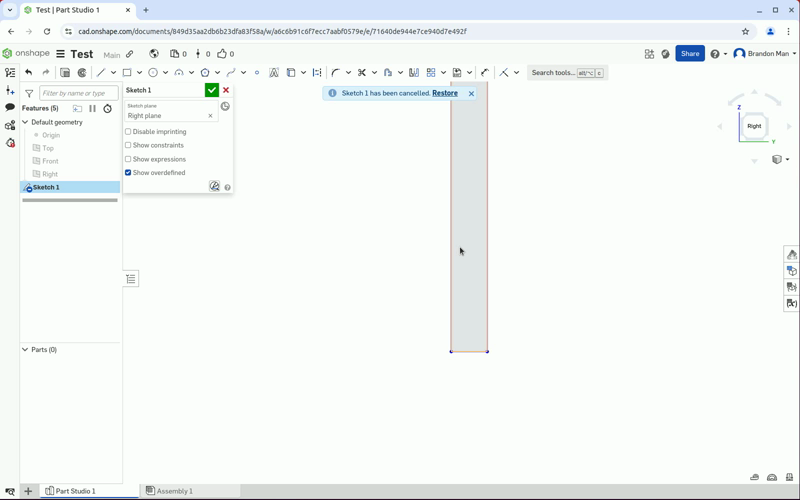
scroll(6)
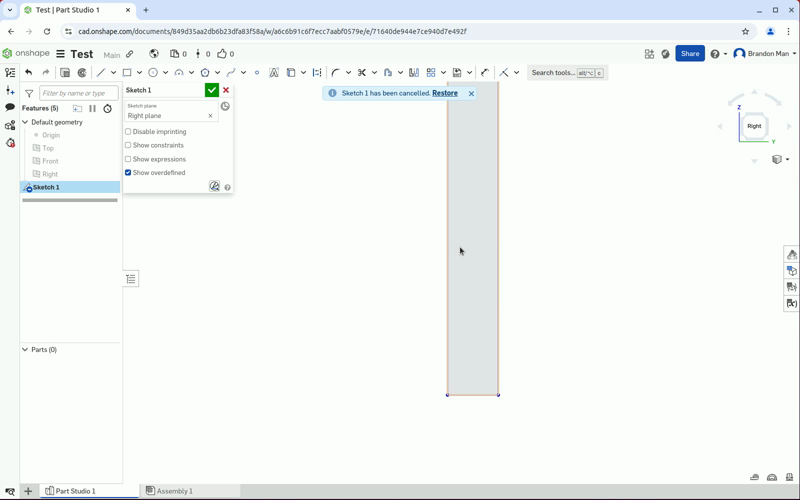
scroll(6)
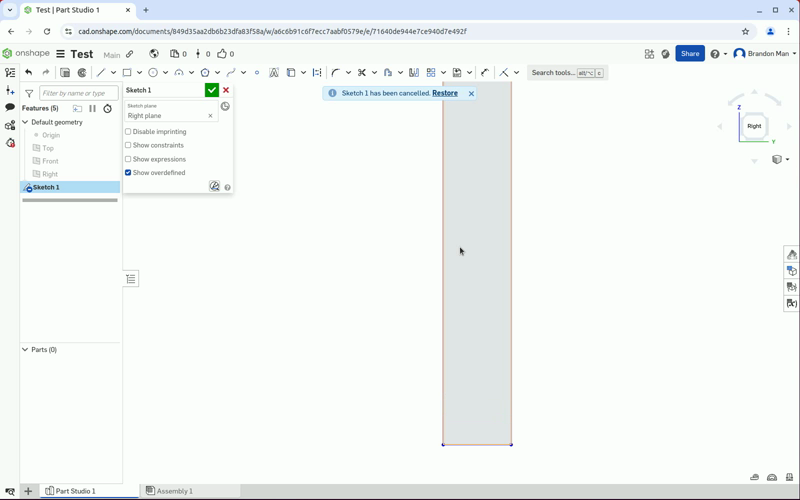
scroll(6)
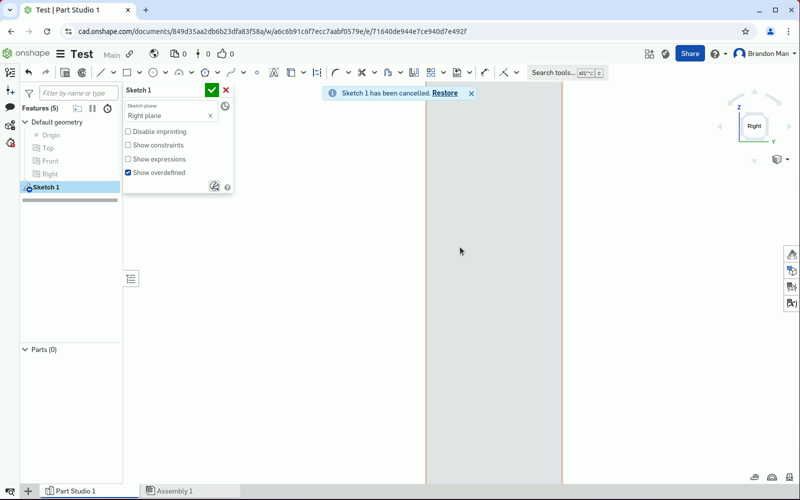
click(460, 246)
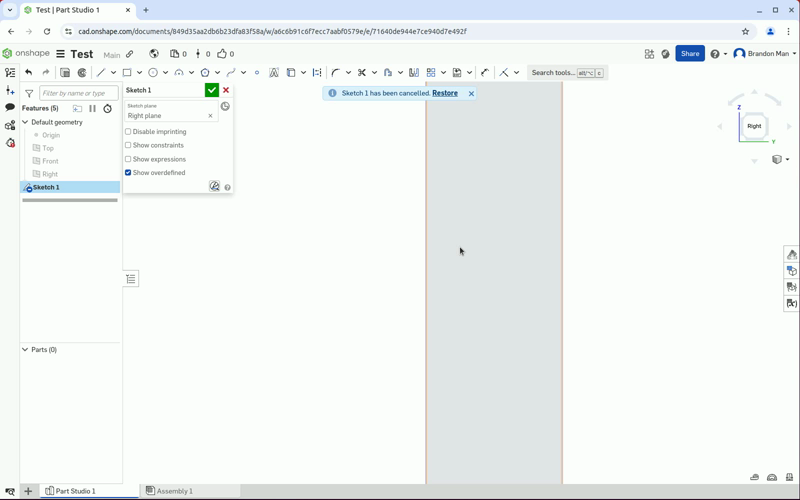
scroll(-6)
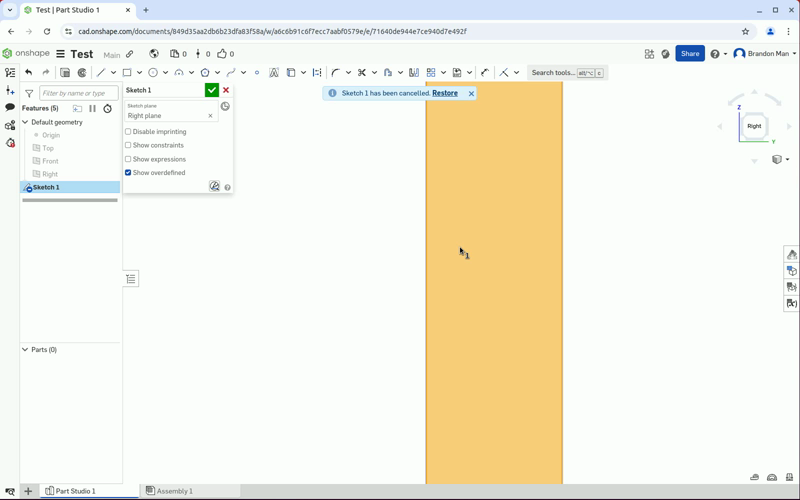
scroll(-6)
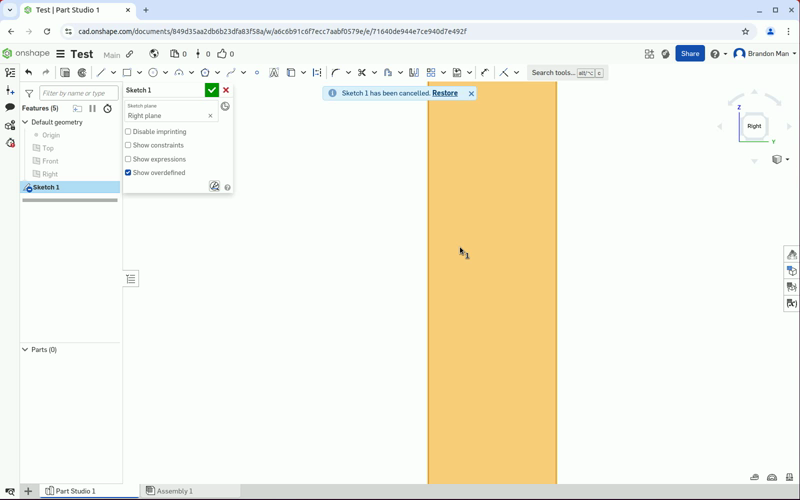
scroll(-6)
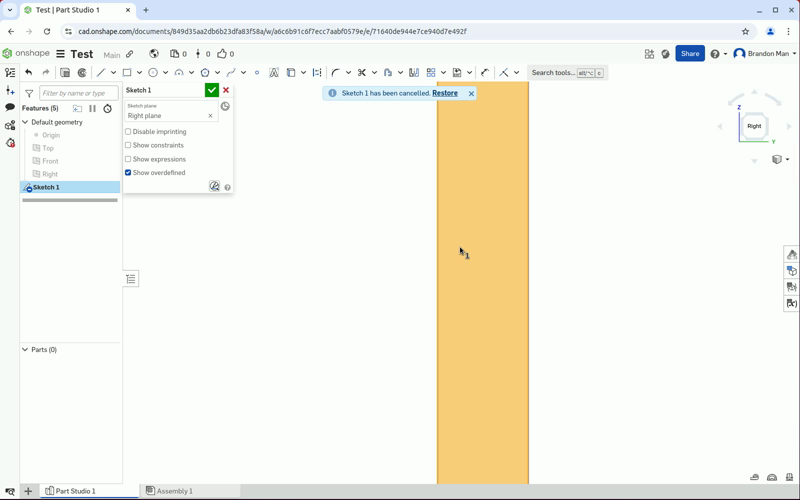
scroll(-6)
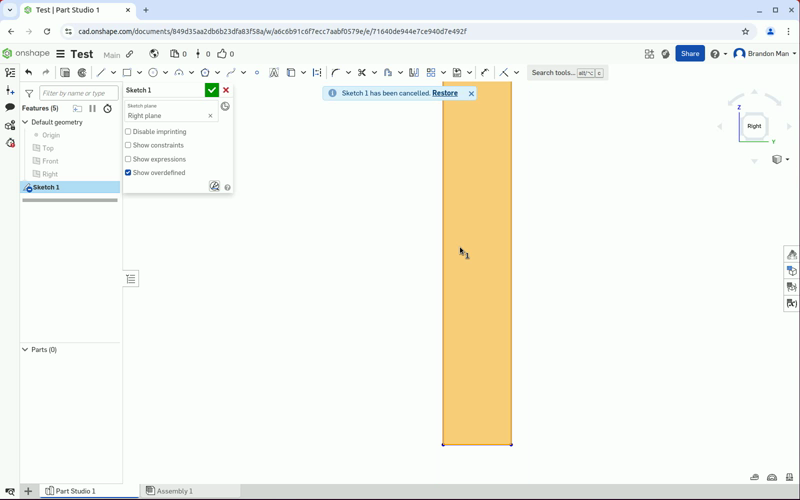
scroll(-6)
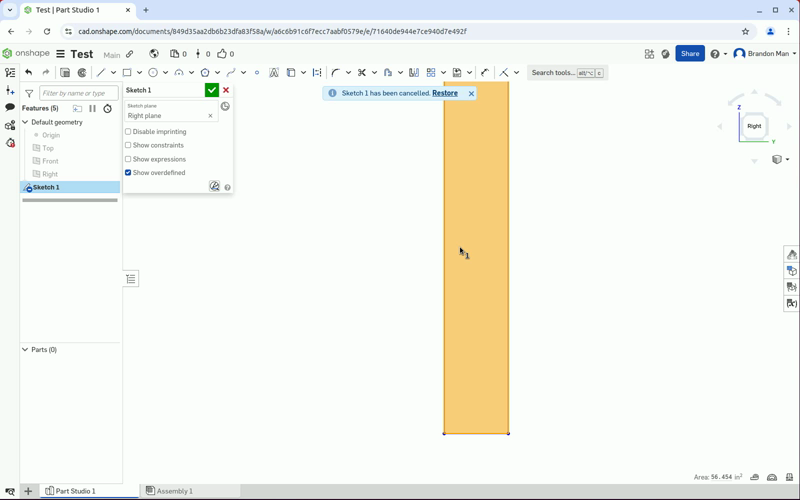
scroll(-6)
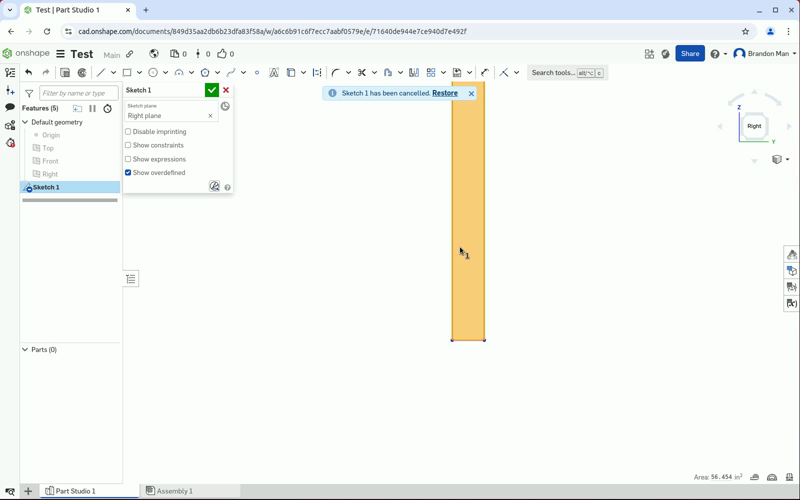
scroll(-6)
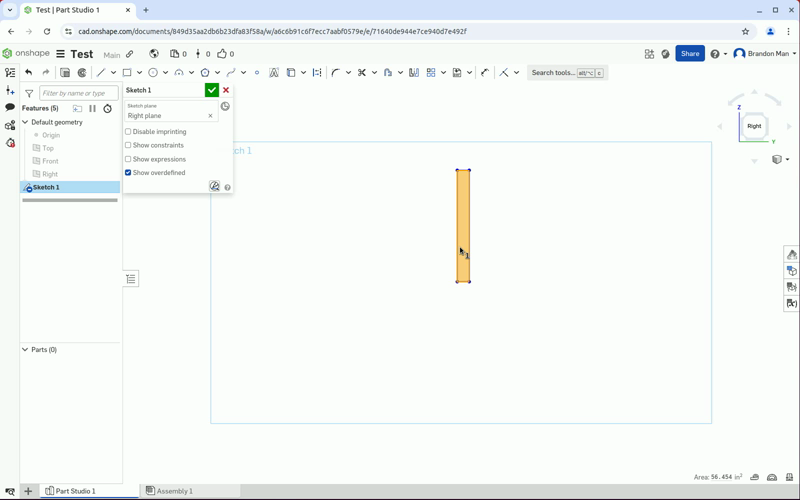
mouse_move(73, 352)
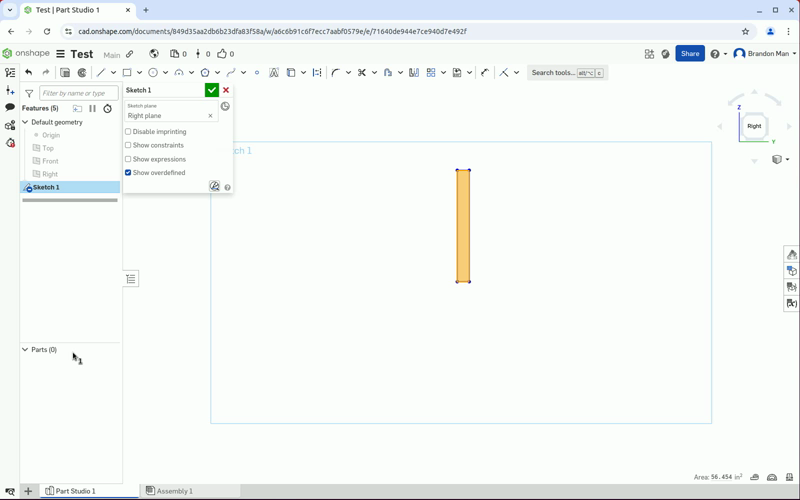
key(shift+y)
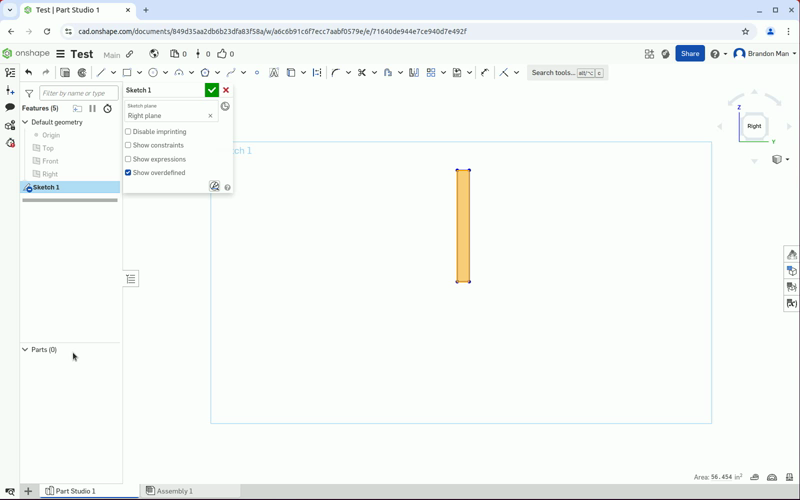
key(shift+e)
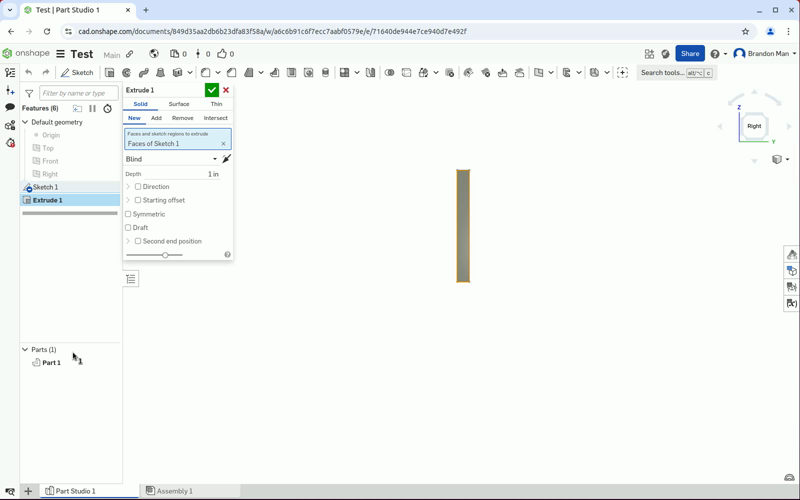
mouse_move(143, 106)
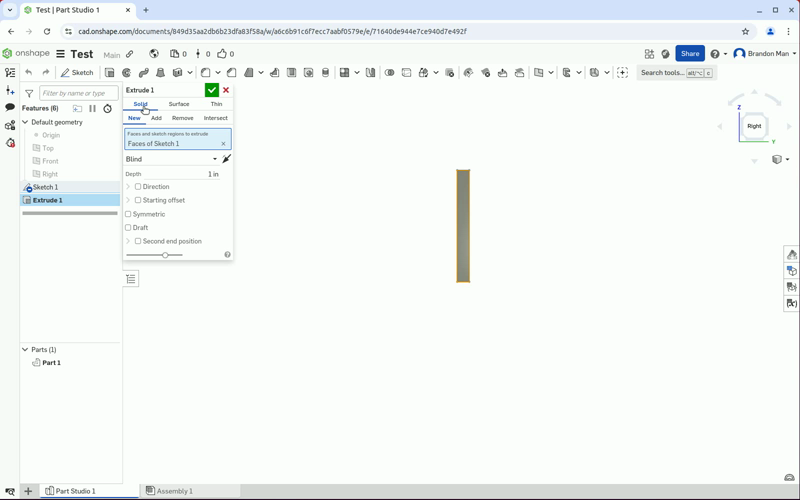
click(143, 106)
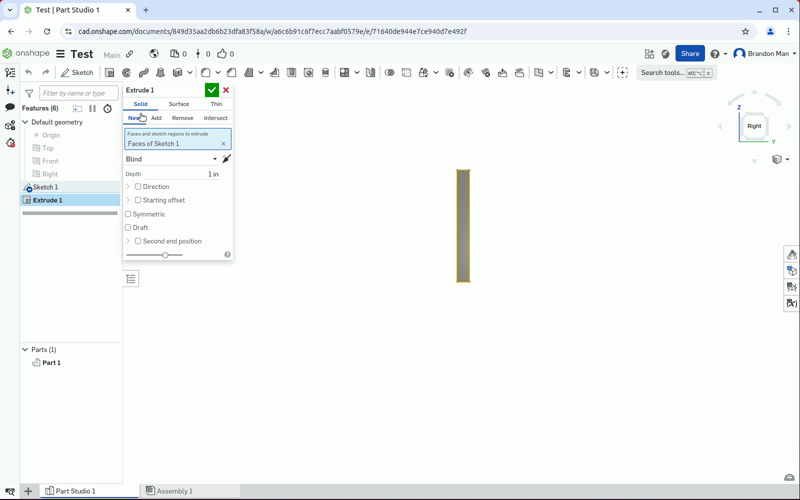
mouse_move(137, 120)
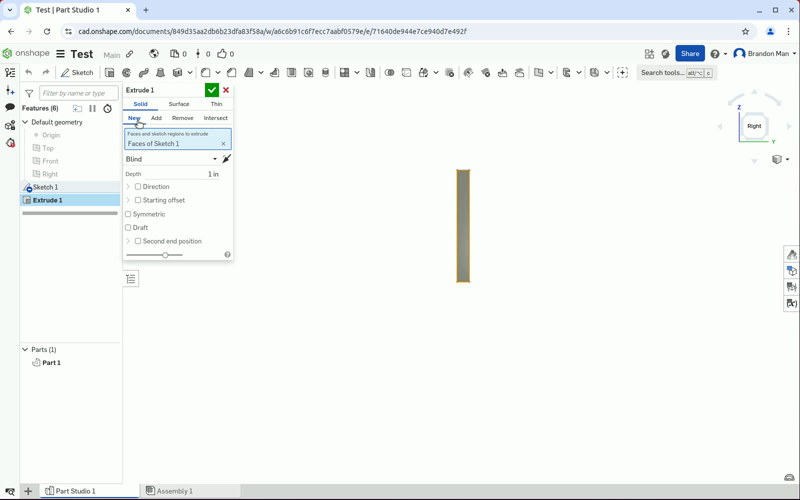
click(137, 120)
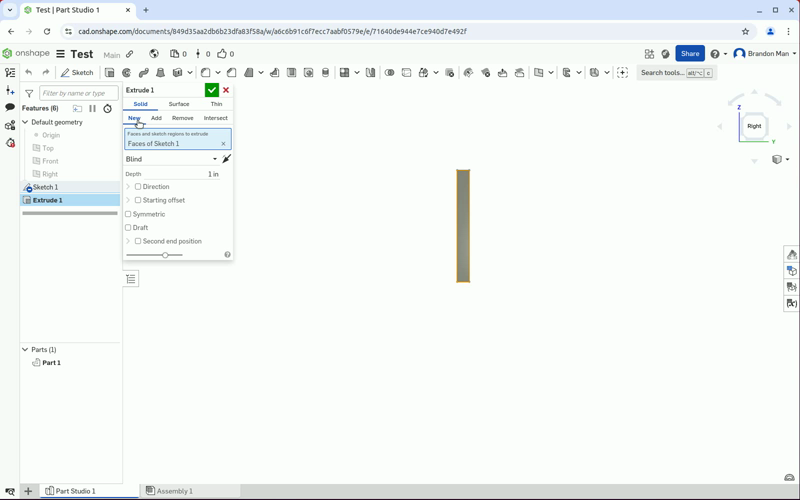
key(tab, 4)
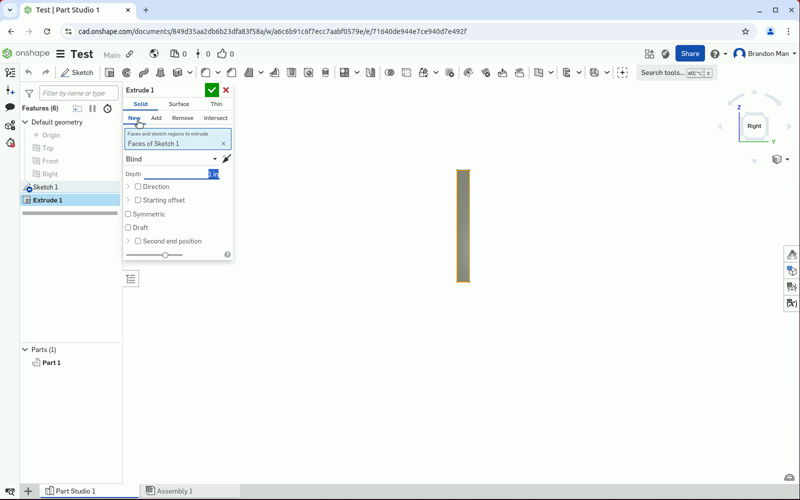
text(0.481)
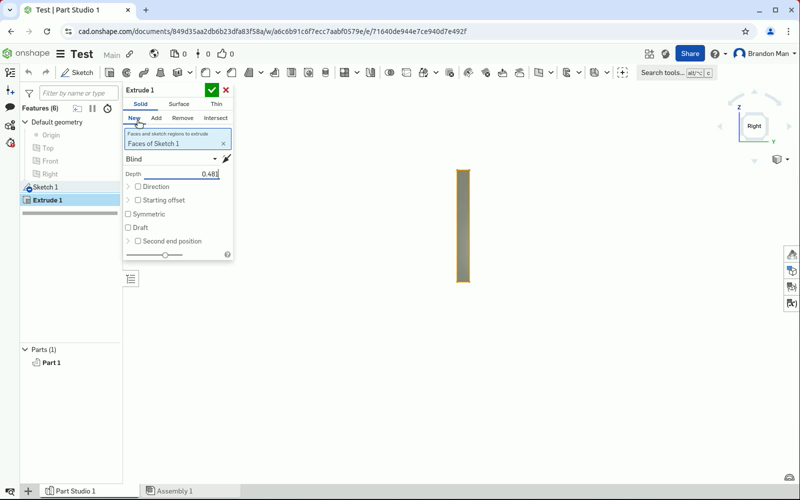
key(enter)
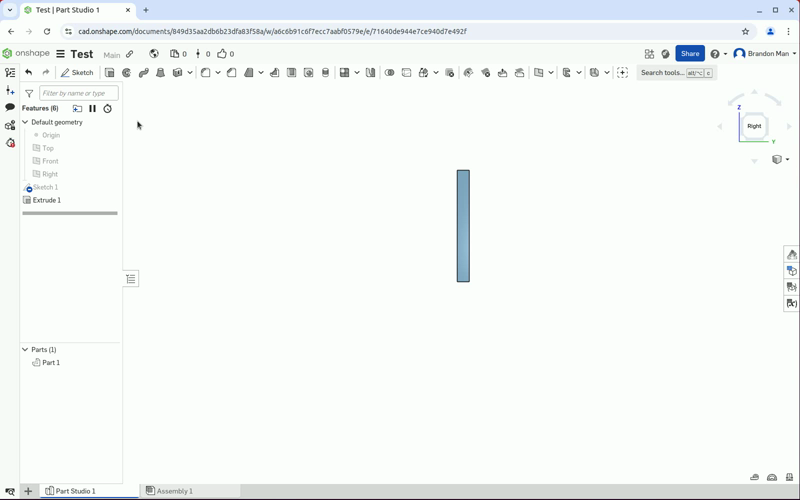
key(shift+h)
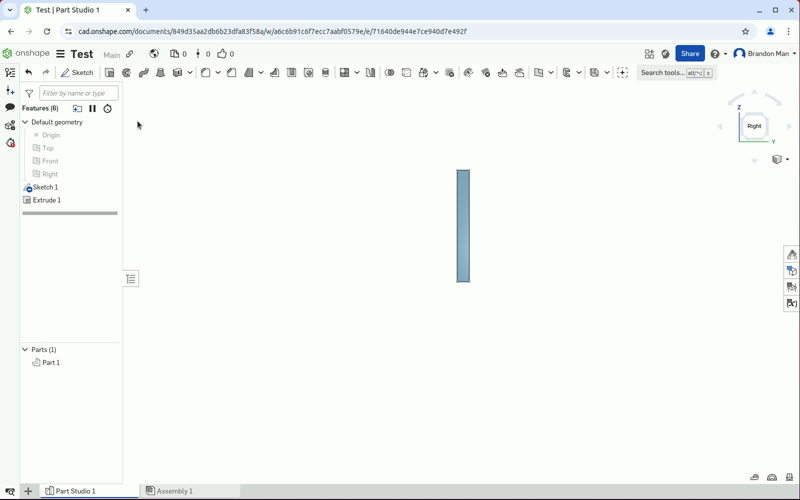
key(shift+h)
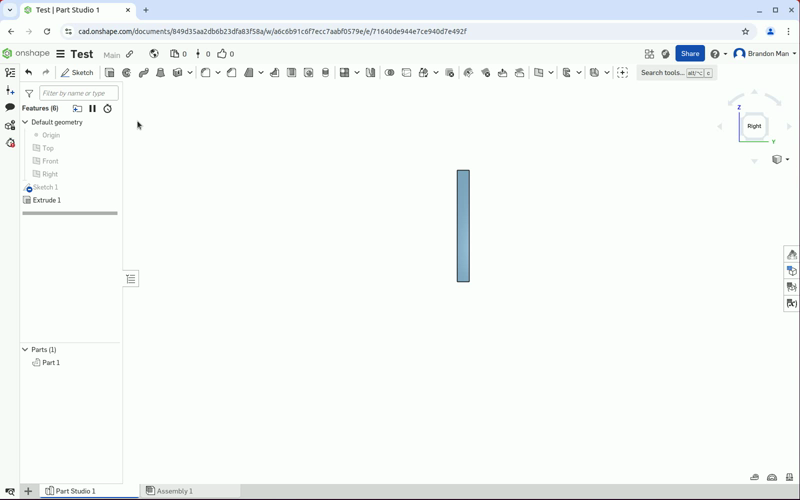
mouse_move(73, 189)
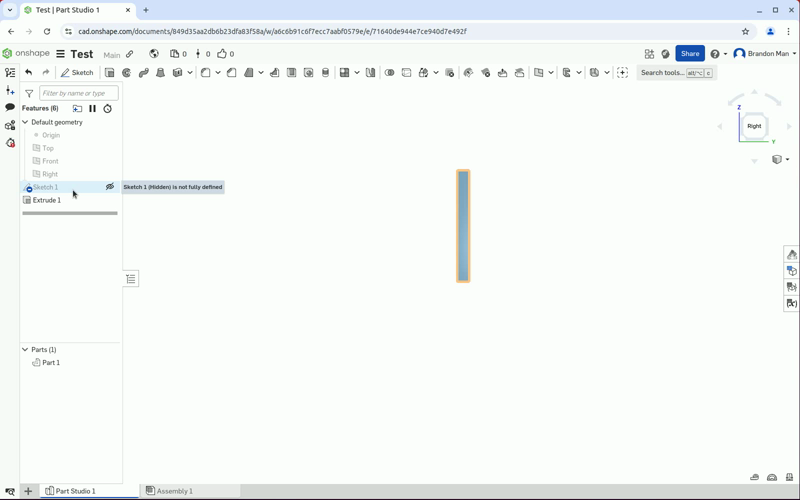
click(73, 189)
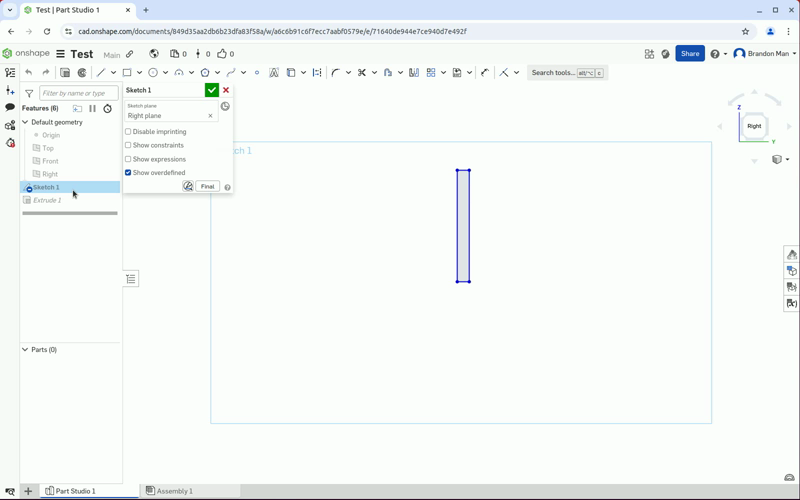
mouse_move(229, 92)
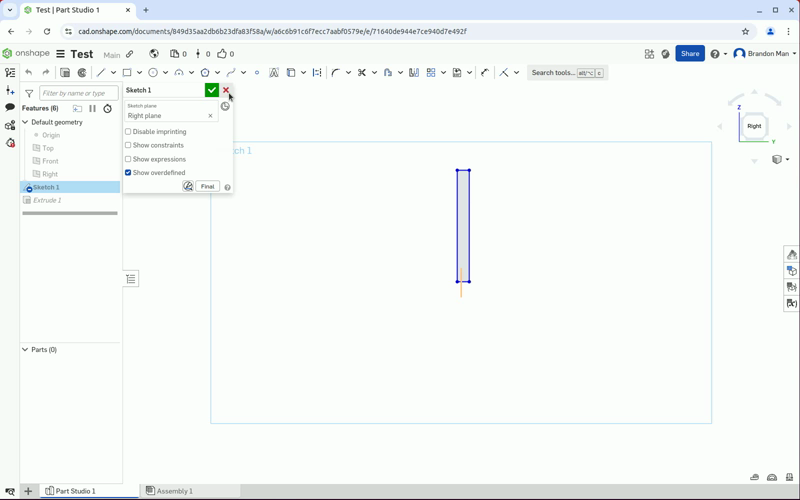
click(229, 92)
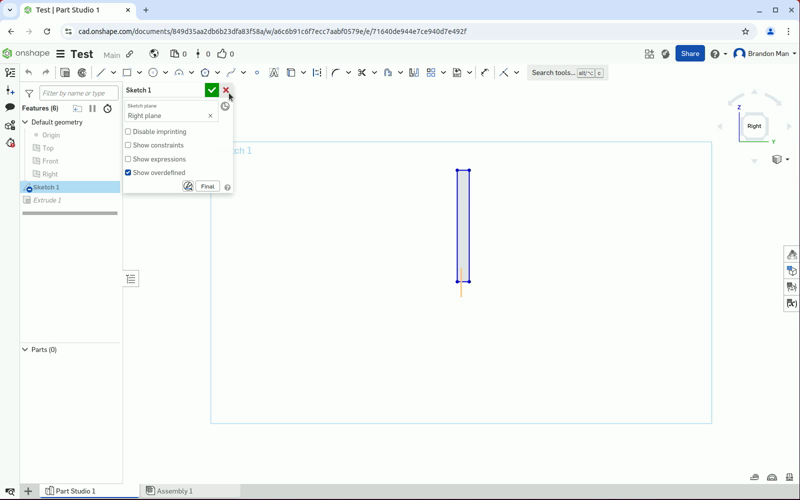
key(shift+s)
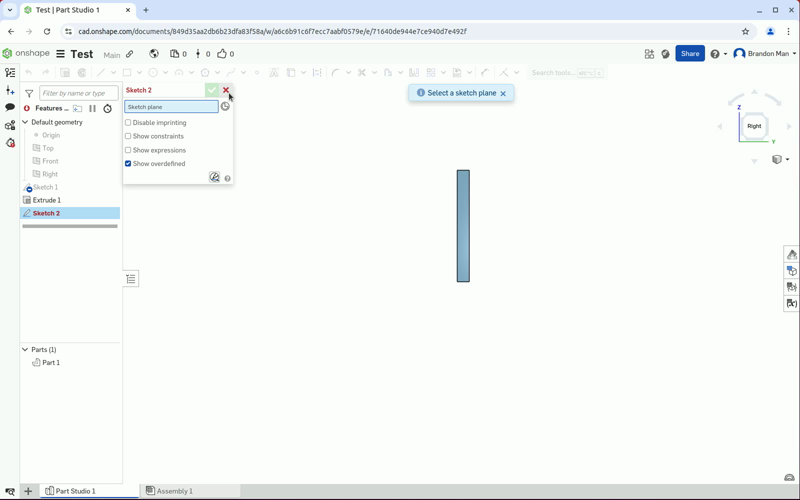
mouse_move(73, 176)
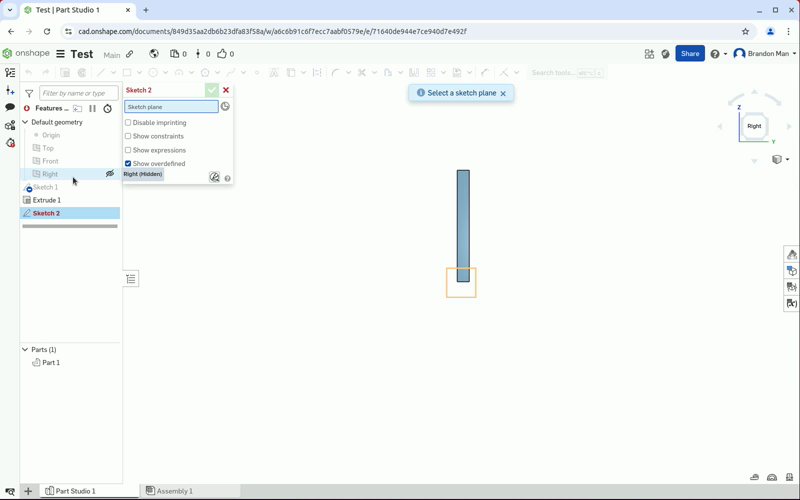
click(73, 176)
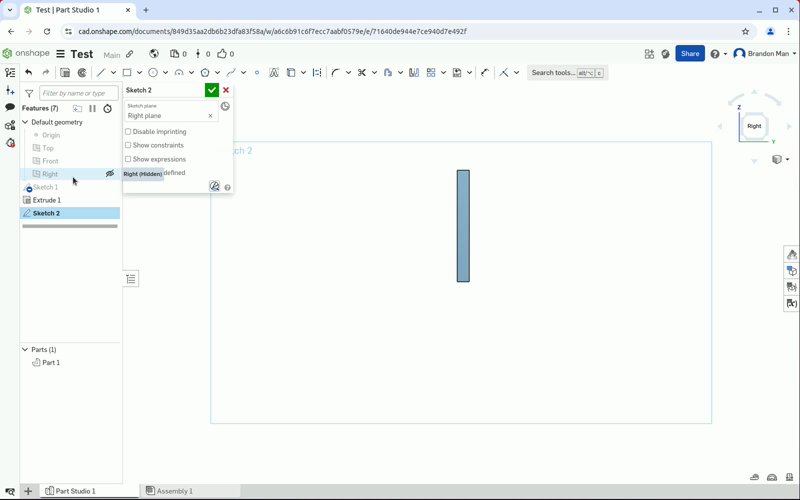
mouse_move(73, 352)
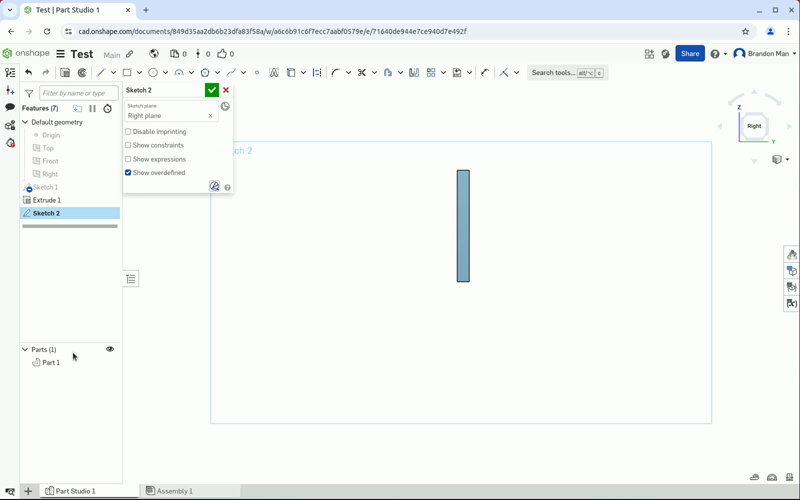
key(y)
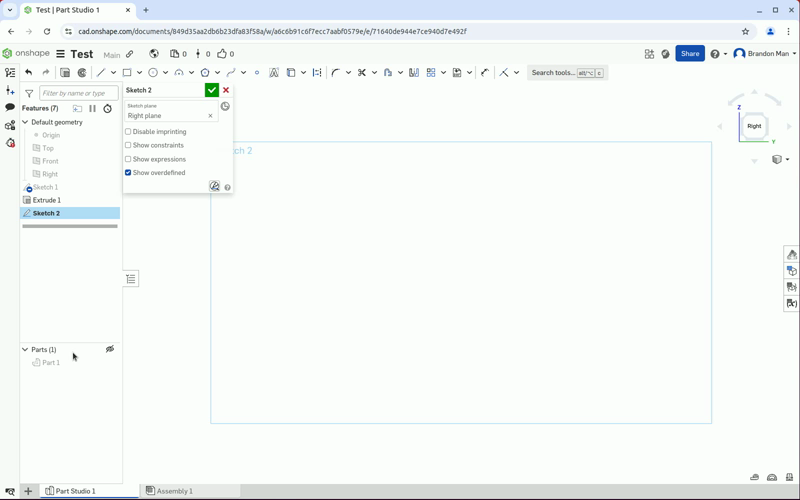
key(l)
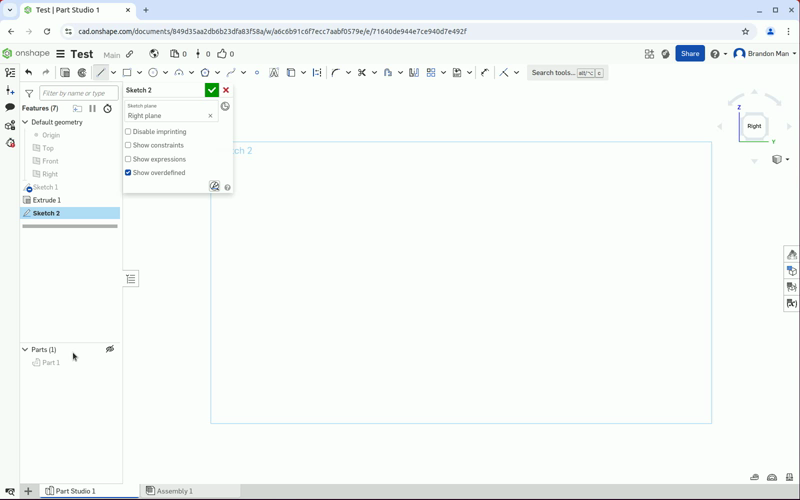
key_down(shift)
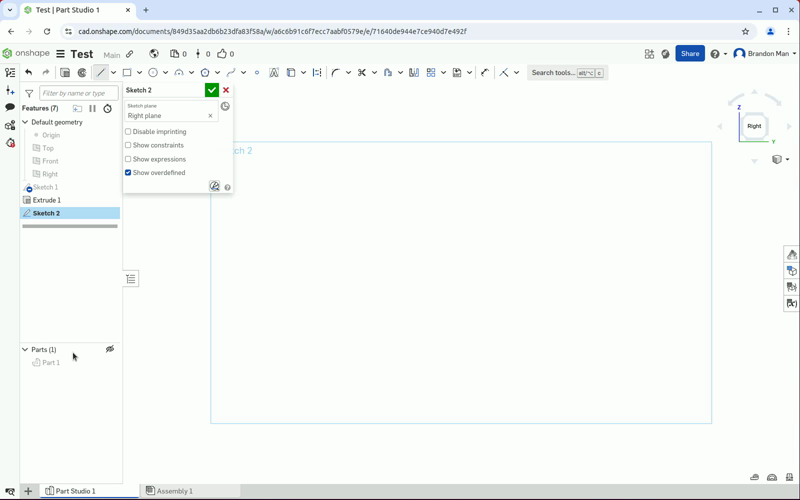
mouse_move(401, 298)
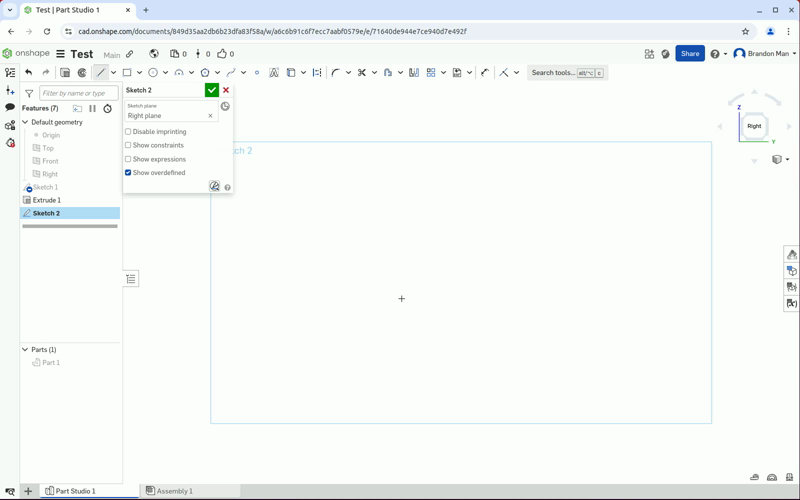
click(401, 298)
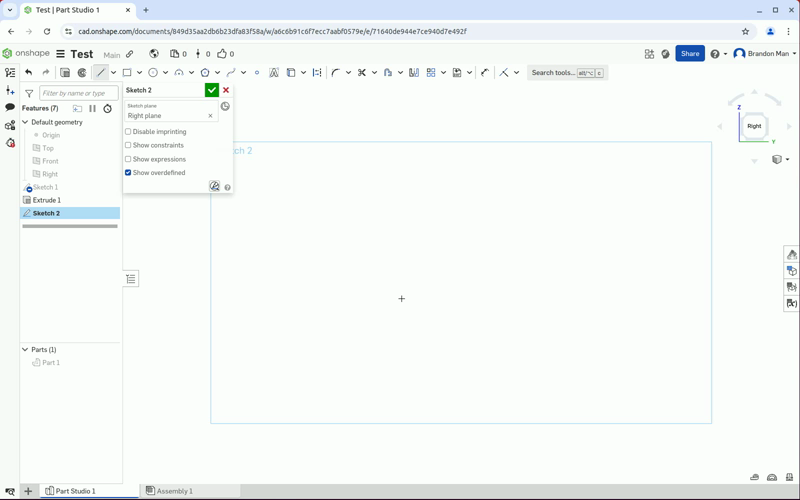
key_up(shift)
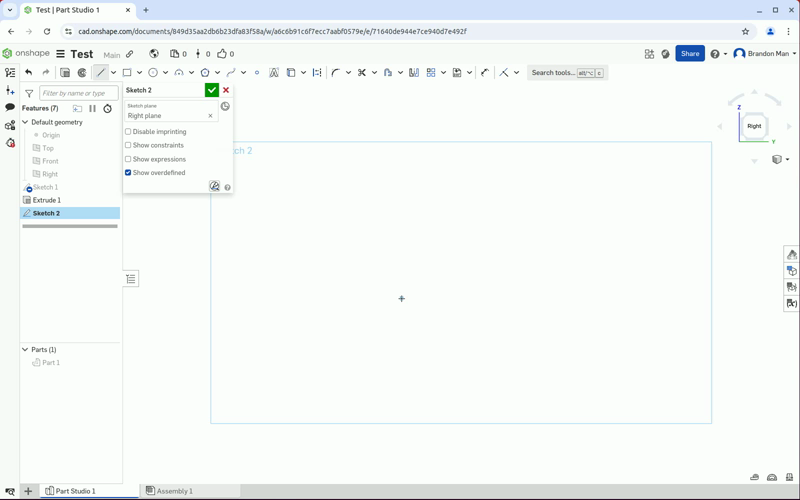
key_down(shift)
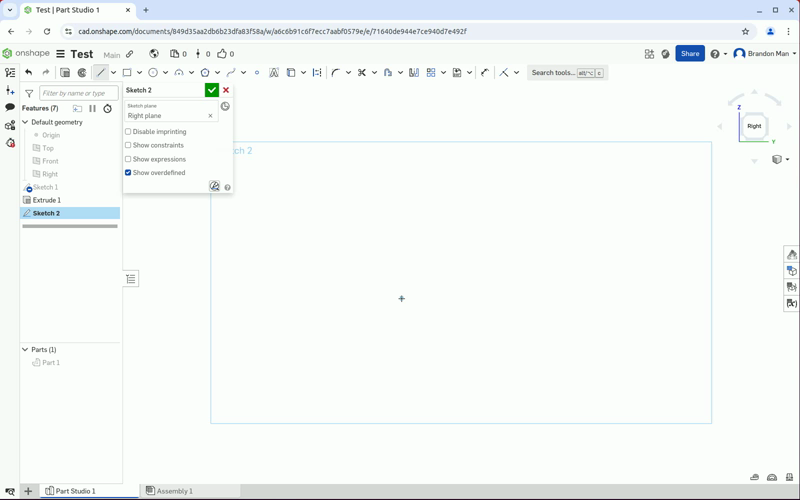
mouse_move(431, 298)
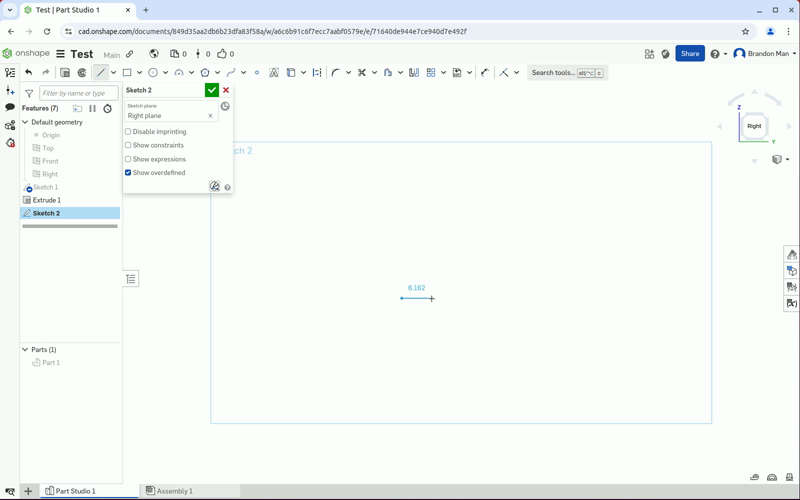
mouse_move(413, 298)
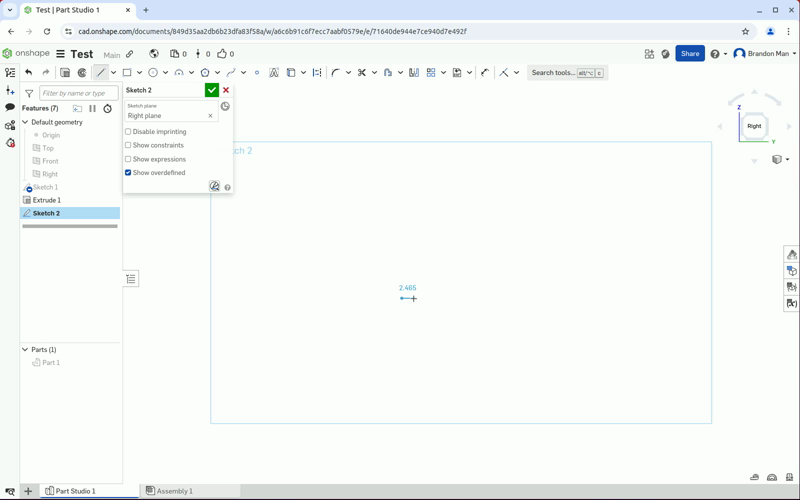
click(413, 298)
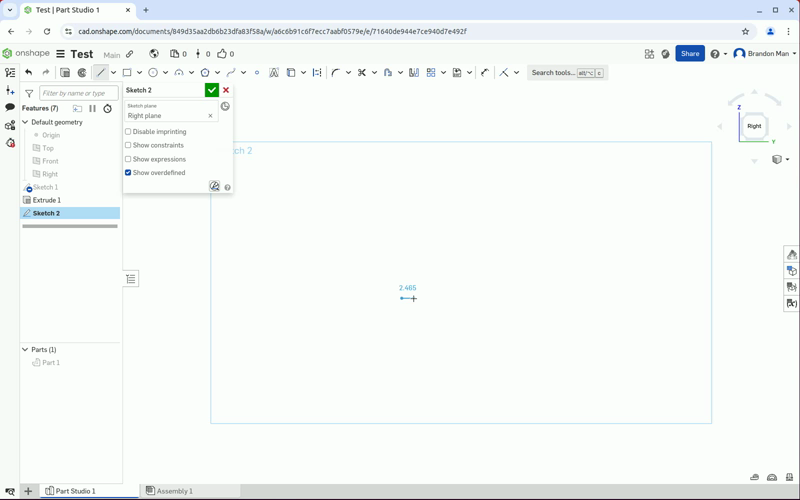
key_up(shift)
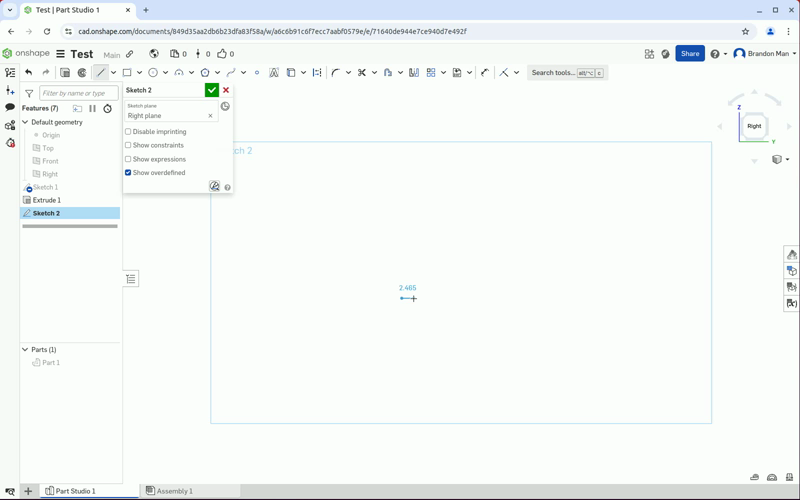
key_down(shift)
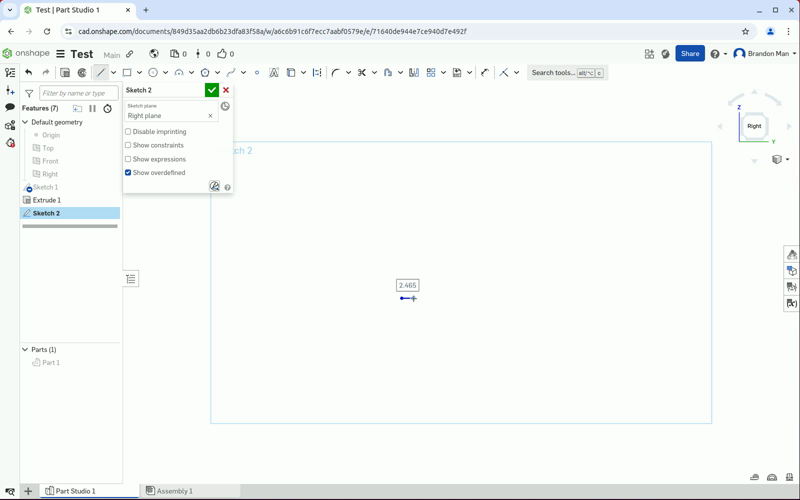
mouse_move(413, 186)
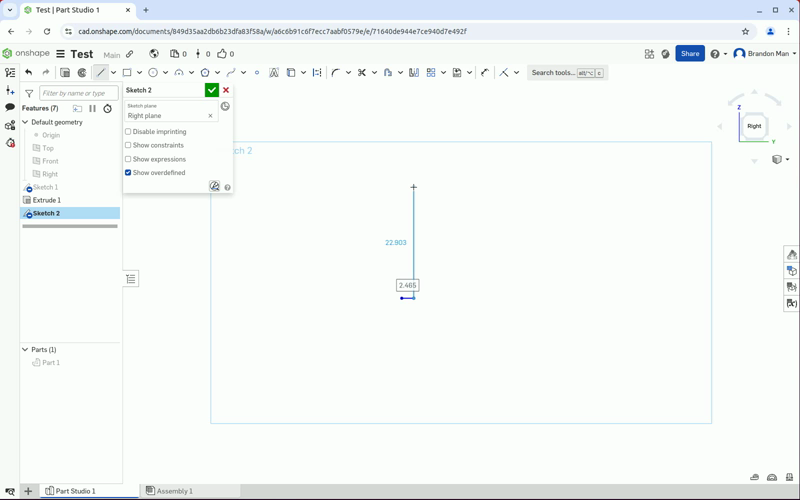
click(413, 186)
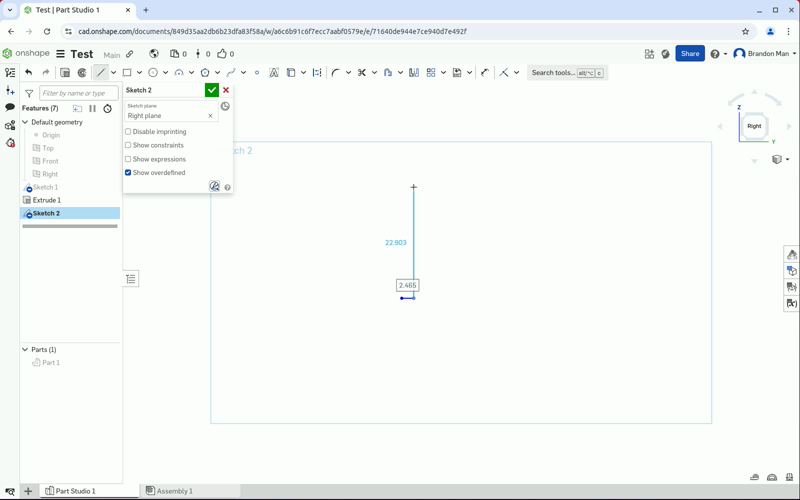
key_up(shift)
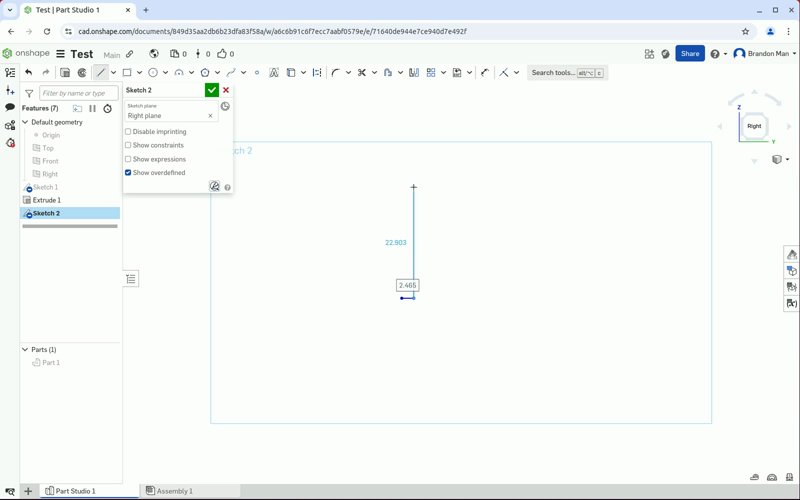
key_down(shift)
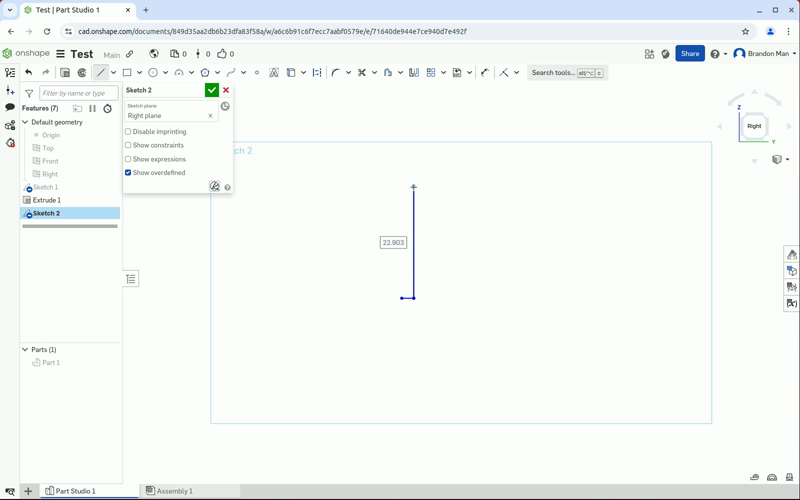
mouse_move(444, 186)
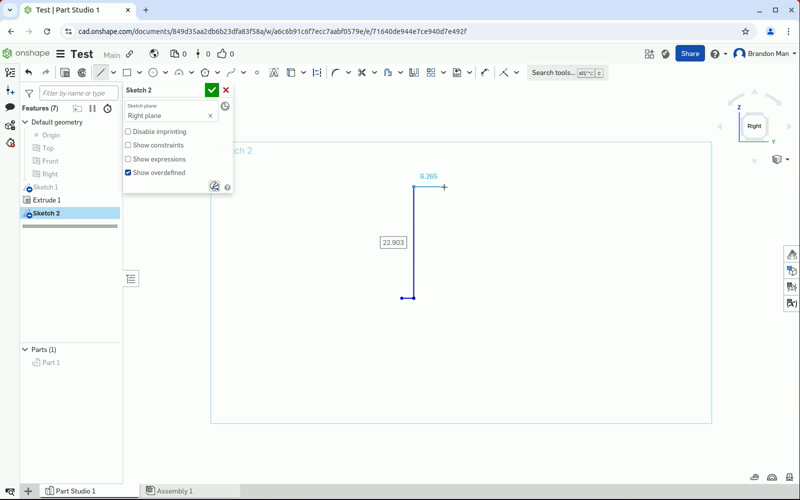
mouse_move(401, 186)
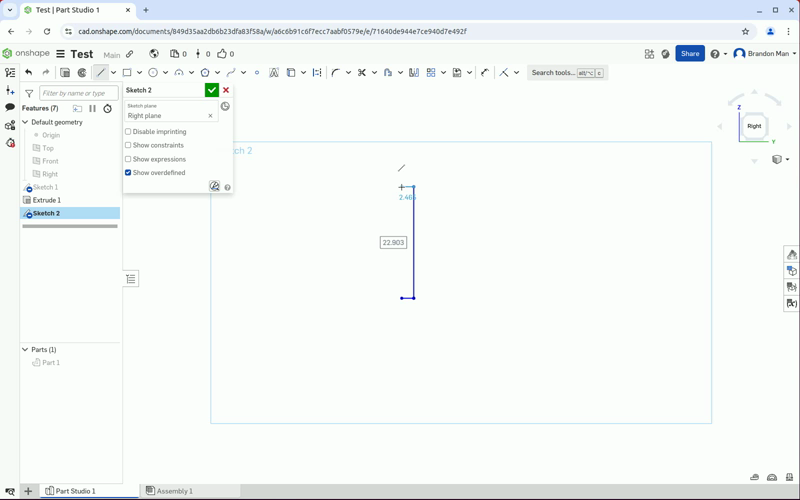
click(401, 186)
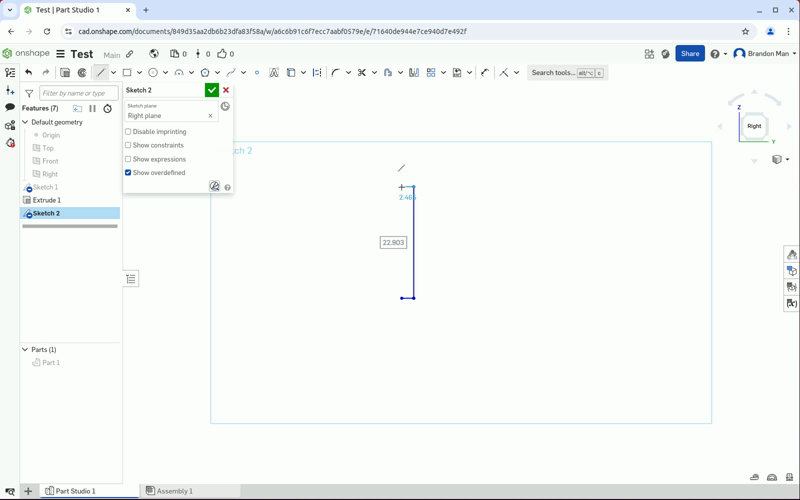
key_up(shift)
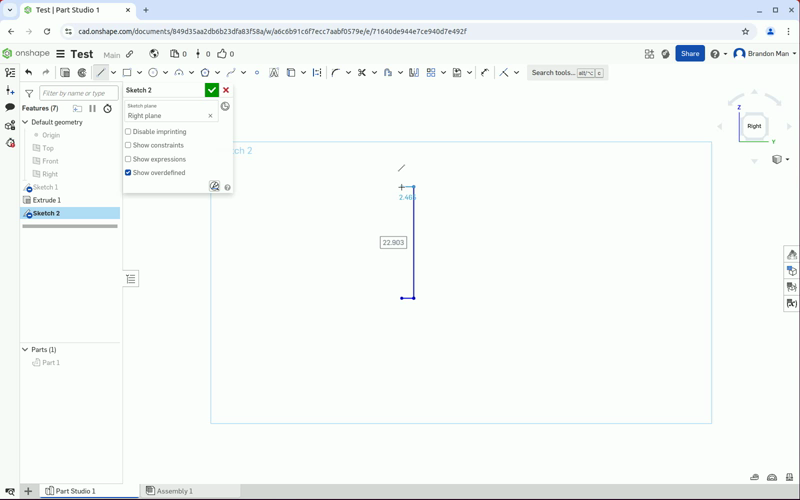
key_down(shift)
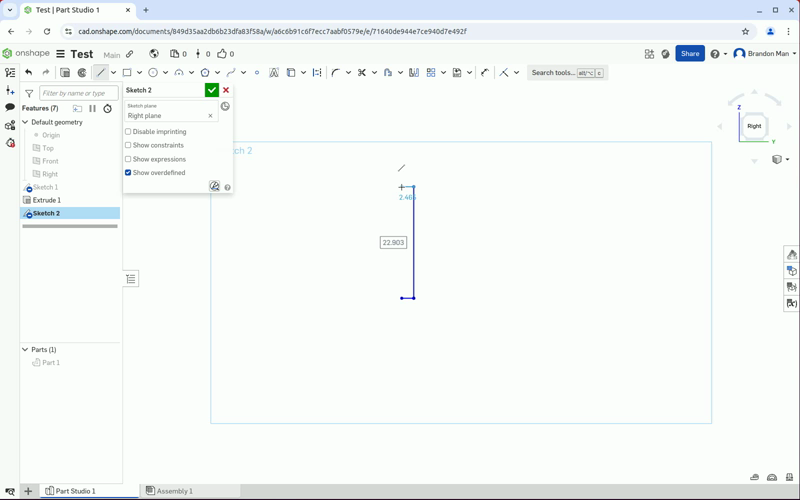
mouse_move(401, 298)
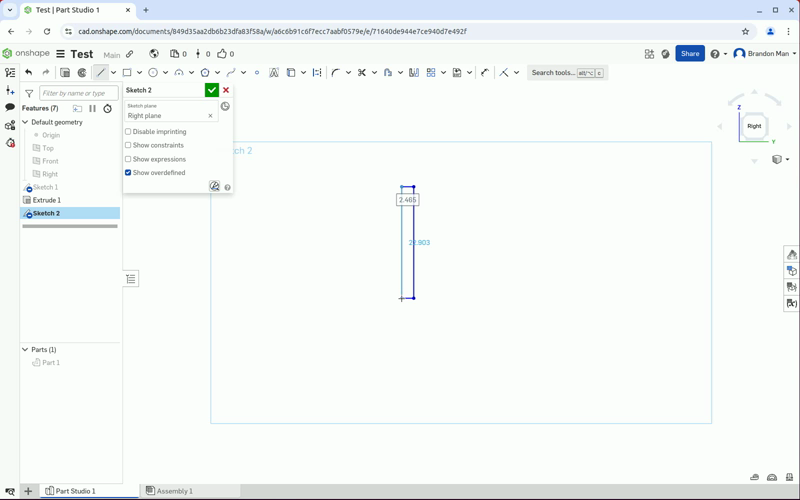
key_up(shift)
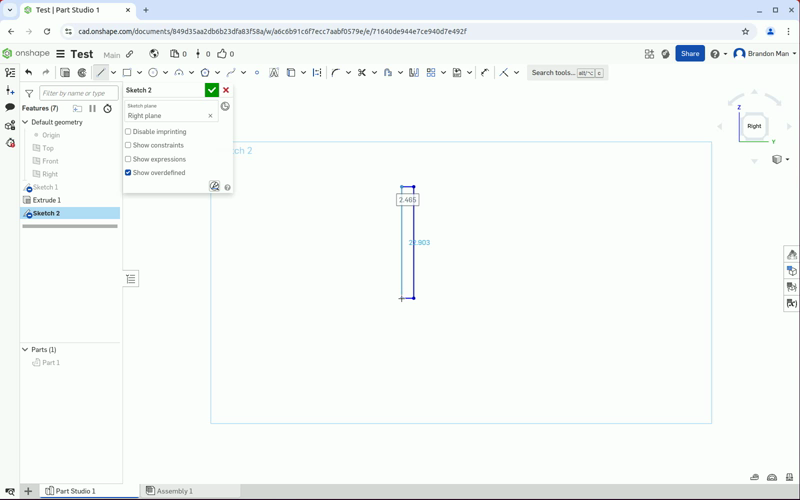
click(401, 298)
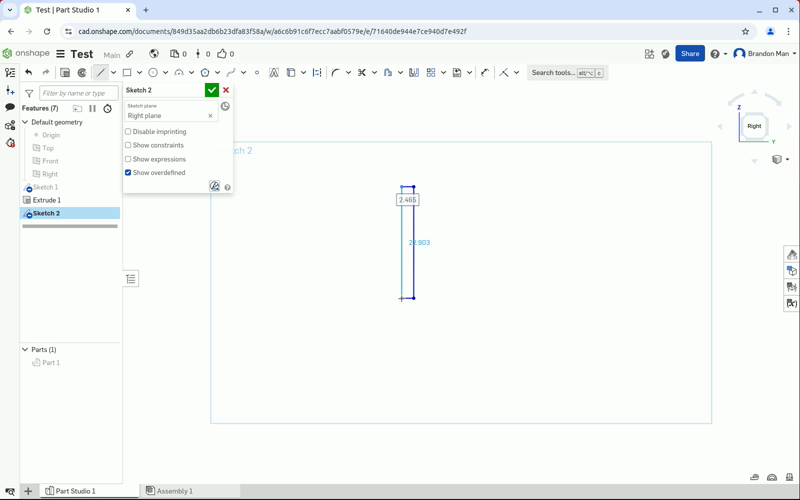
key(esc)
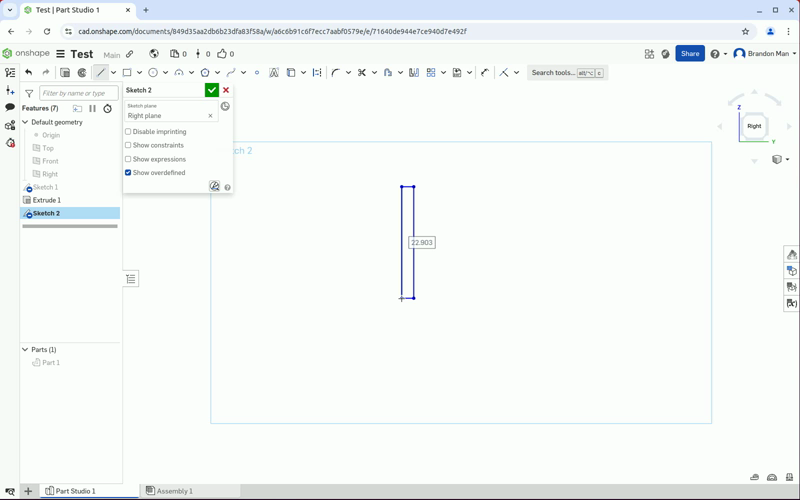
mouse_move(406, 233)
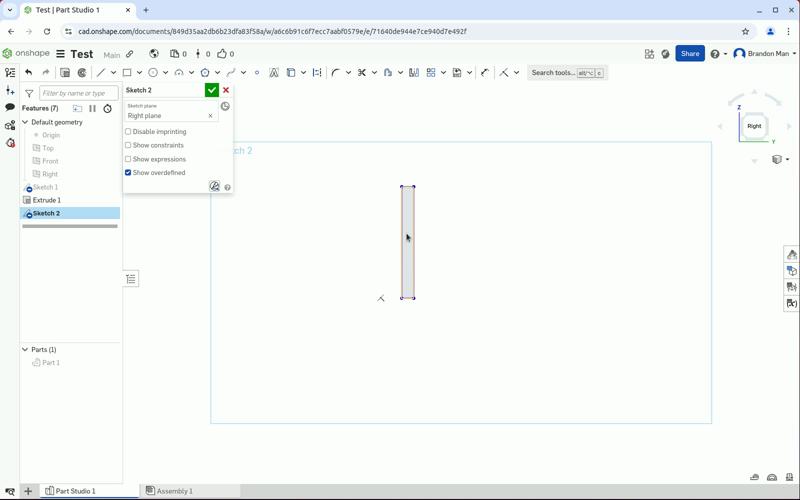
scroll(6)
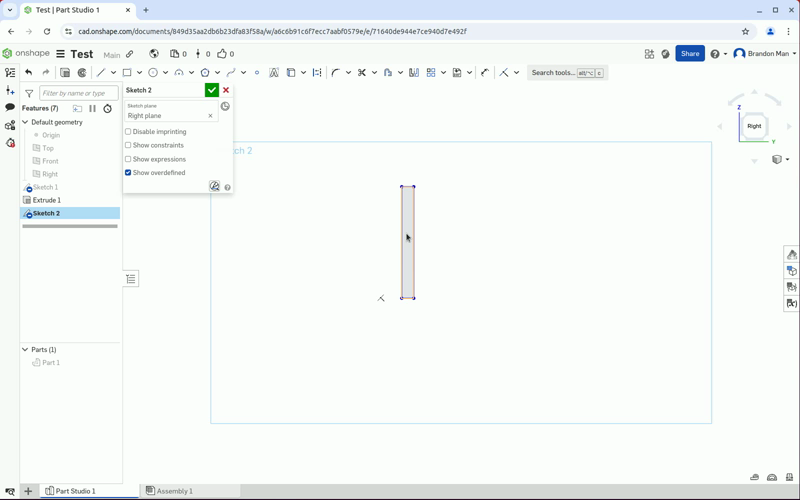
scroll(6)
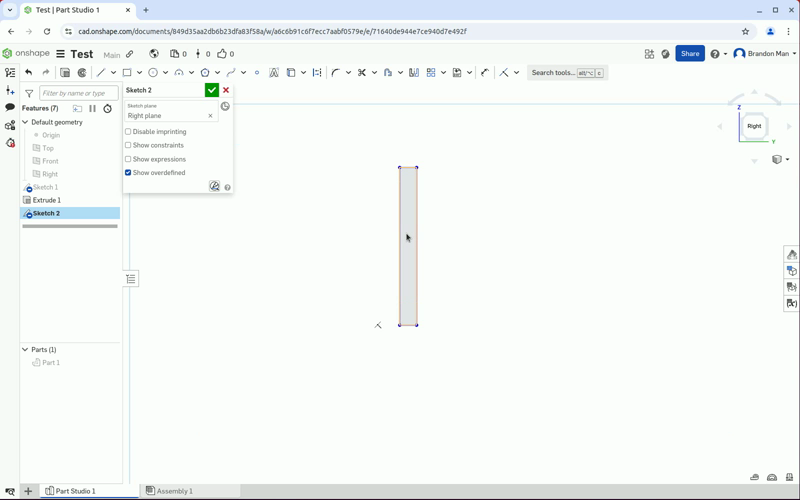
scroll(6)
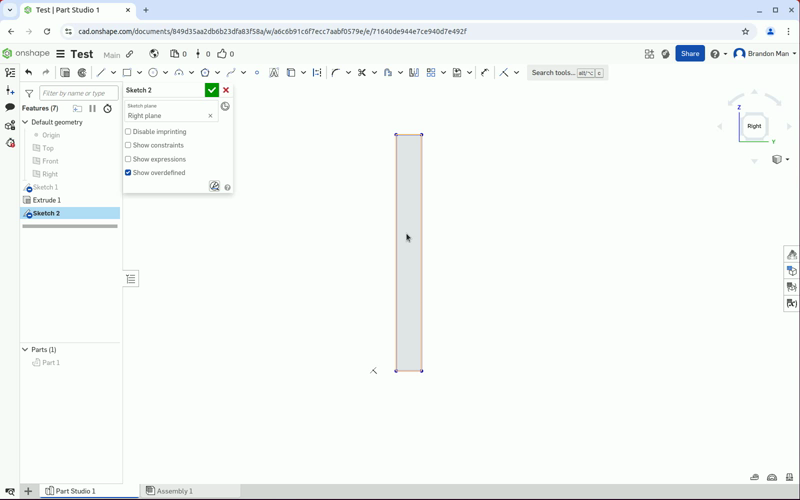
scroll(6)
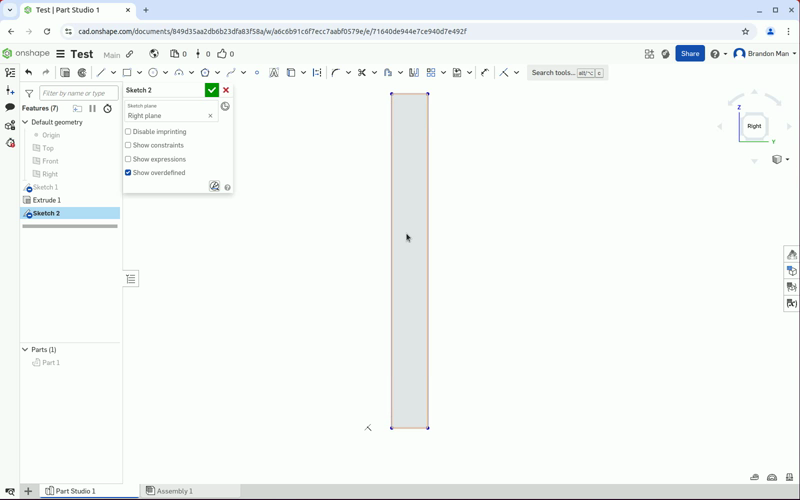
scroll(6)
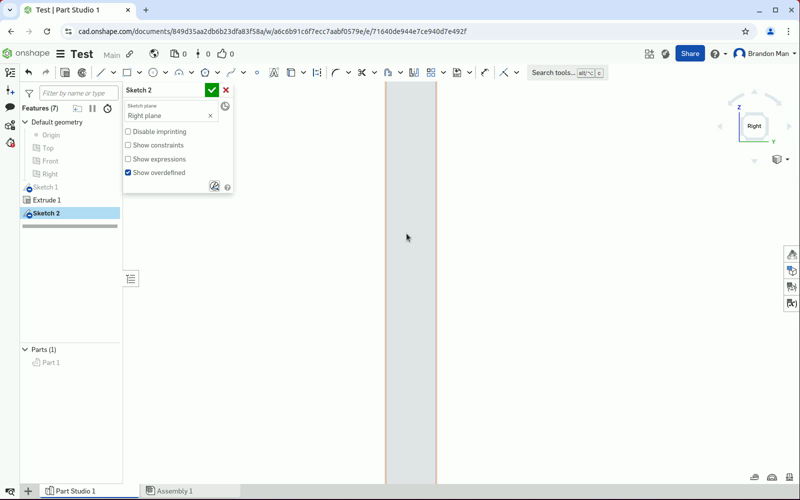
scroll(6)
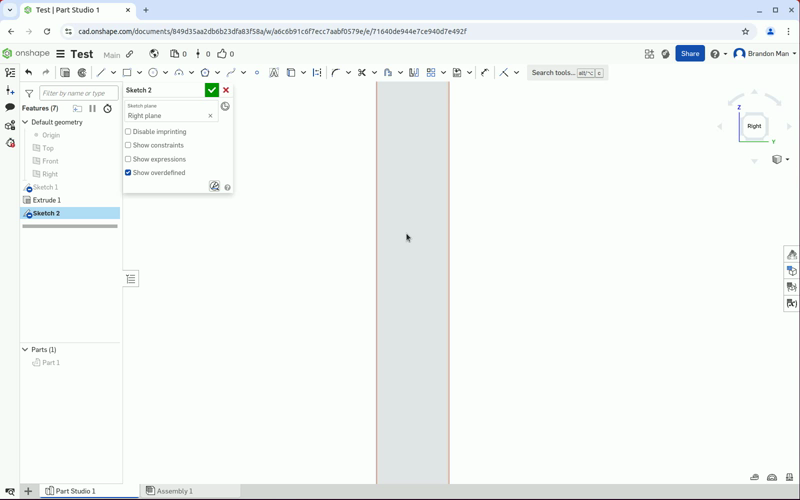
scroll(6)
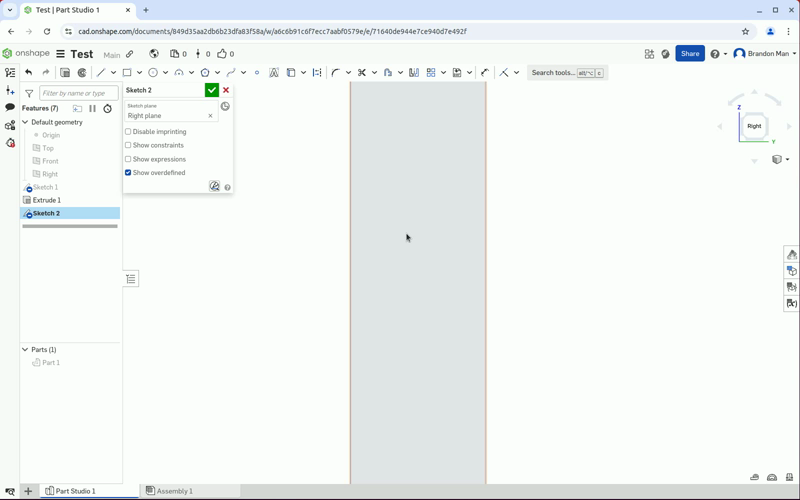
click(406, 233)
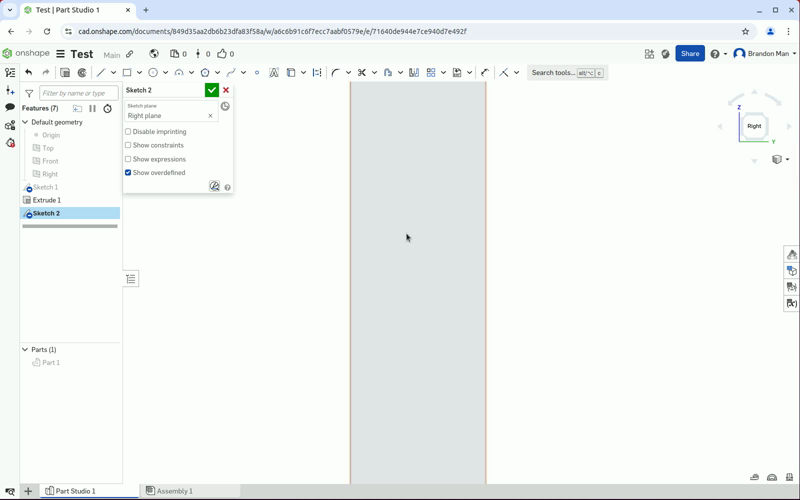
scroll(-6)
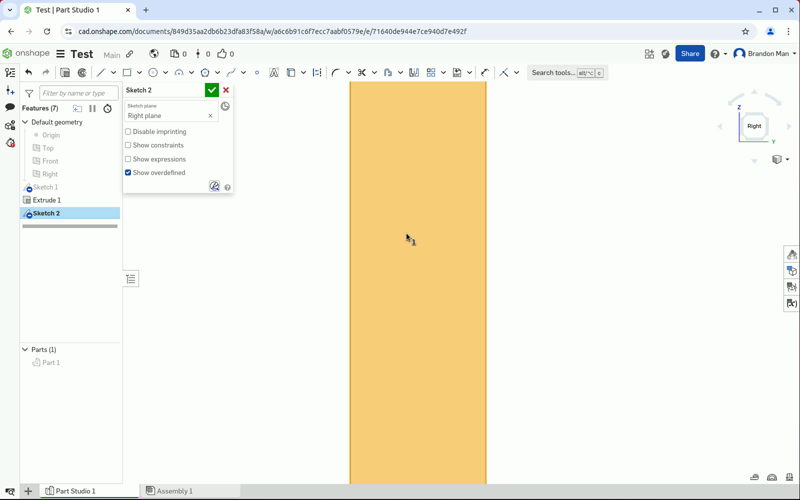
scroll(-6)
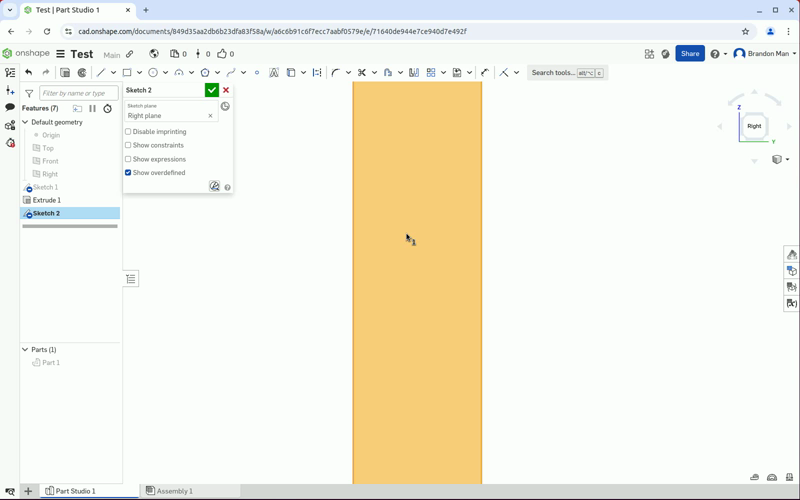
scroll(-6)
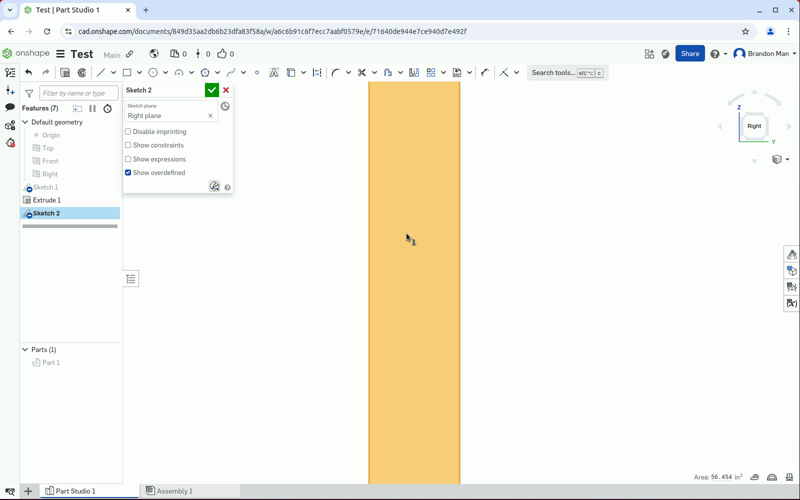
scroll(-6)
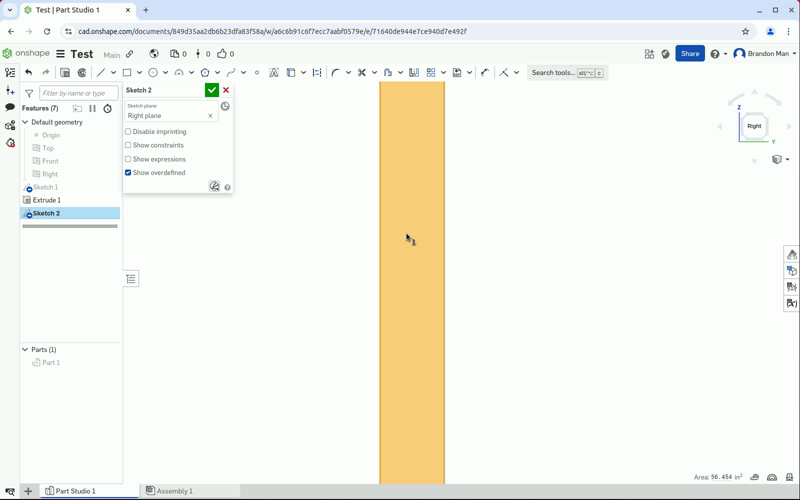
scroll(-6)
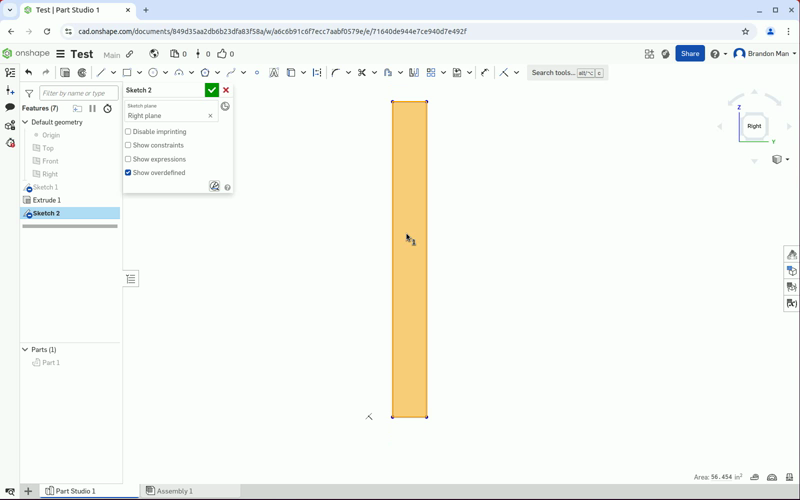
scroll(-6)
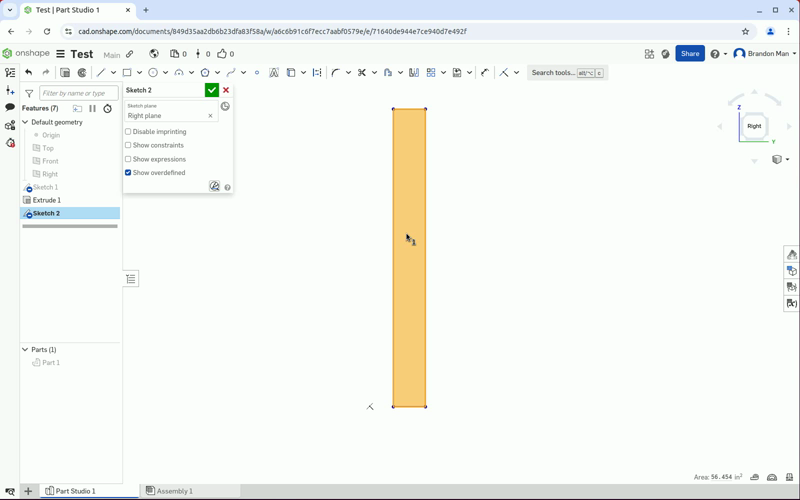
scroll(-6)
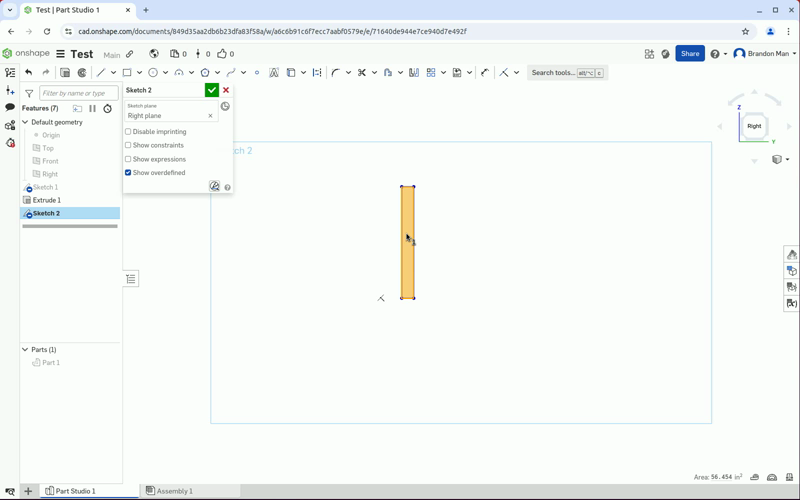
mouse_move(73, 352)
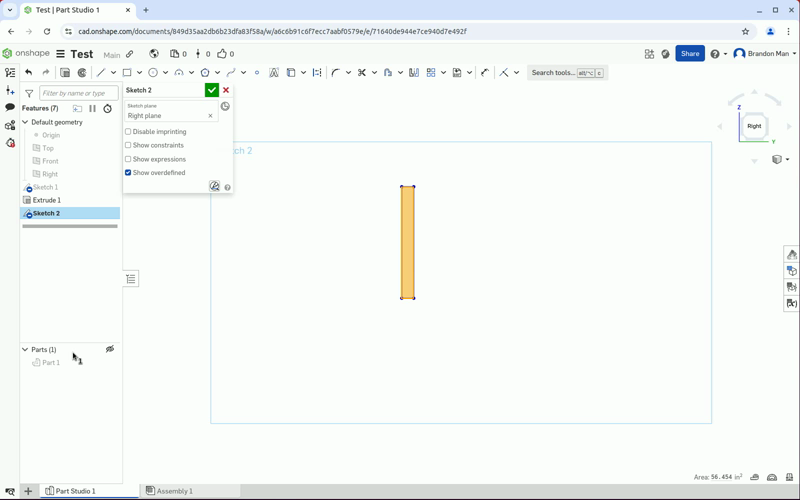
key(shift+y)
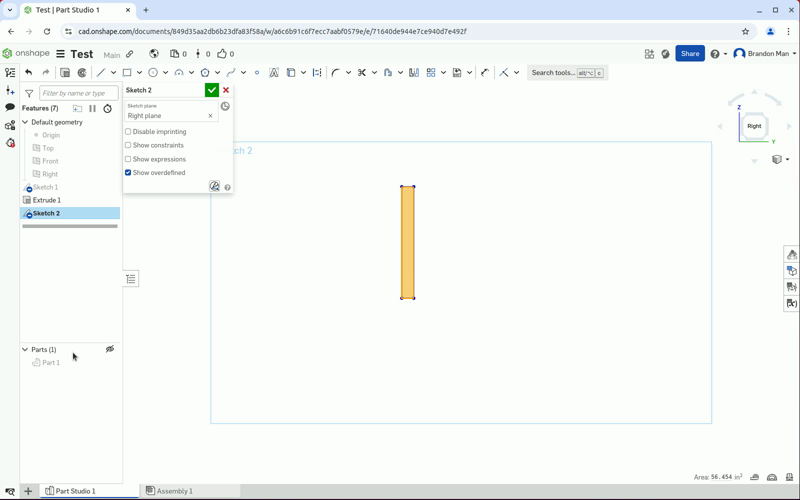
key(shift+e)
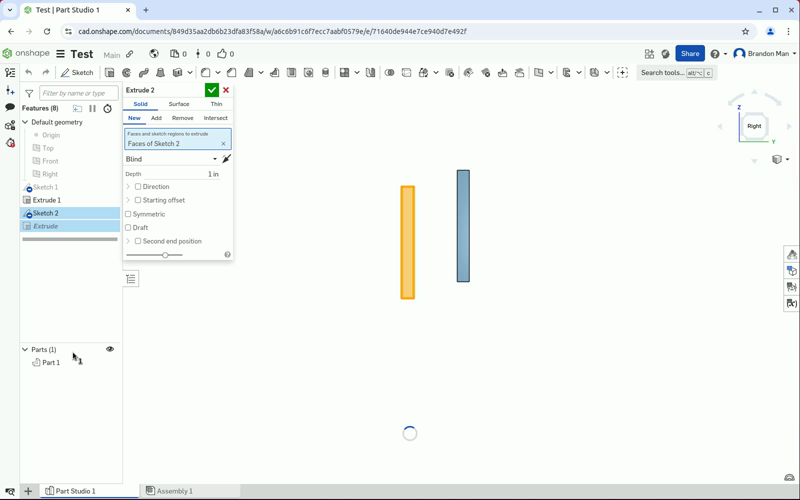
mouse_move(143, 106)
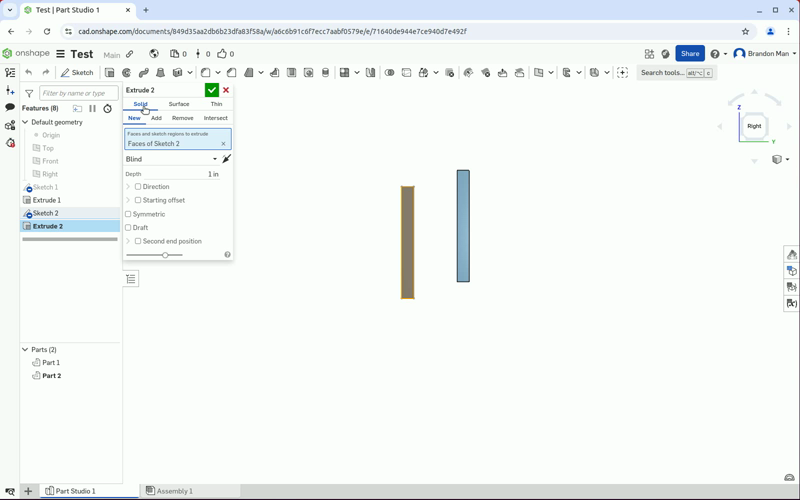
click(143, 106)
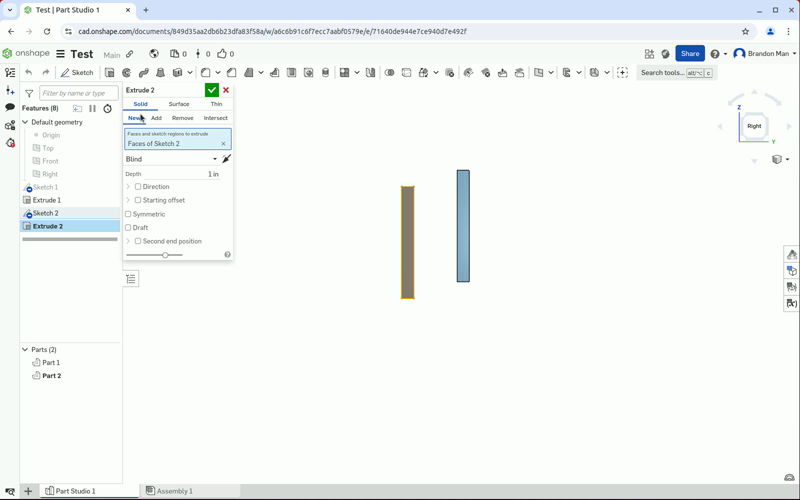
mouse_move(137, 120)
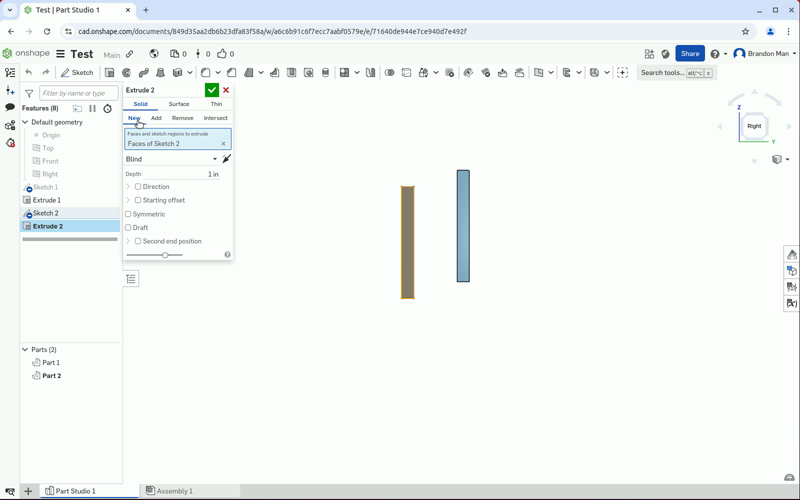
click(137, 120)
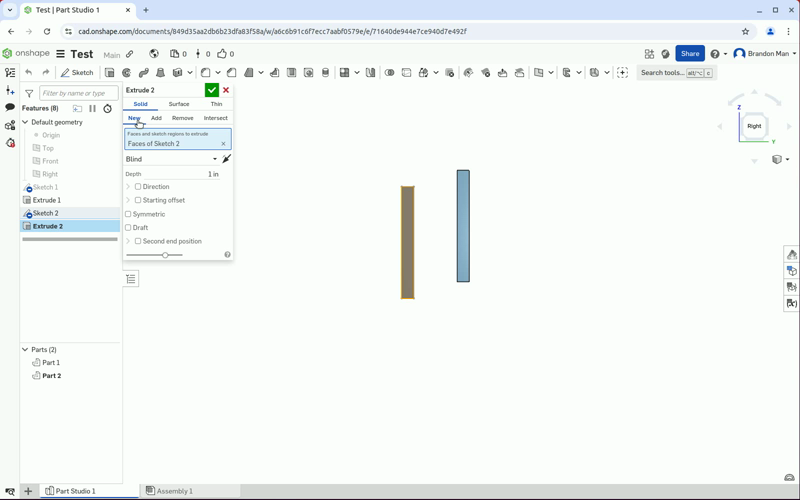
key(tab, 4)
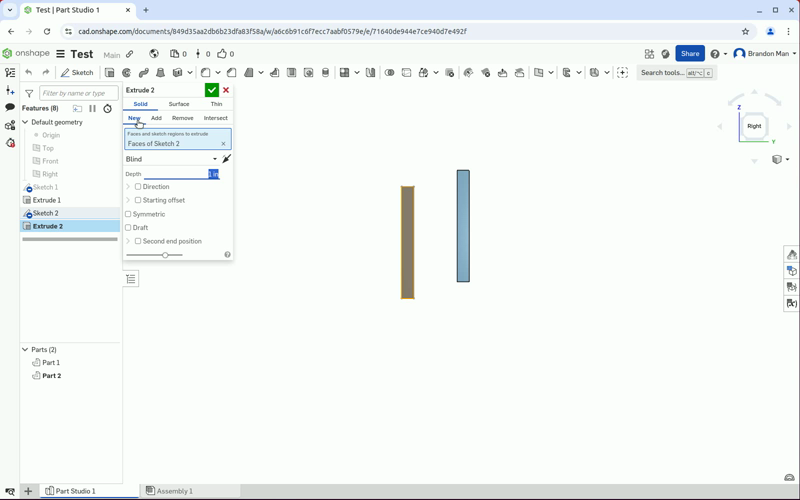
text(0.481)
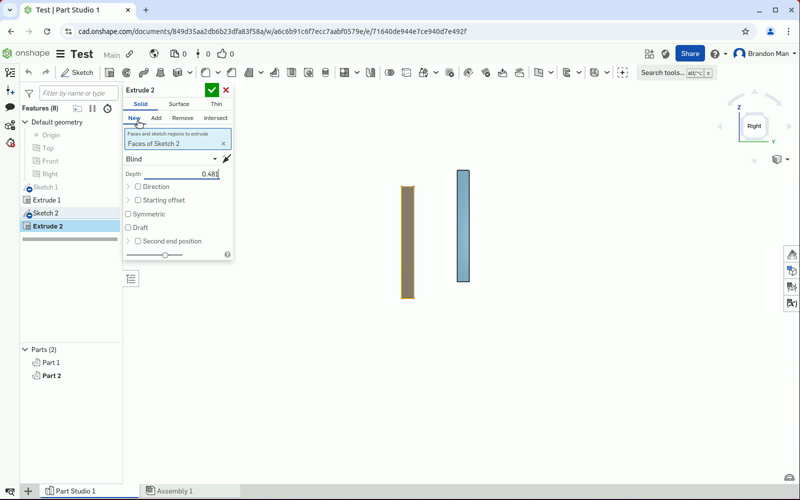
key(enter)
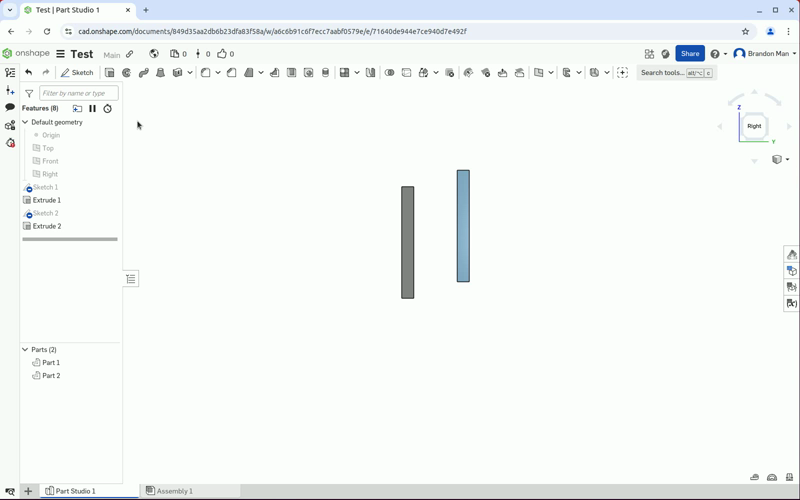
key(shift+h)
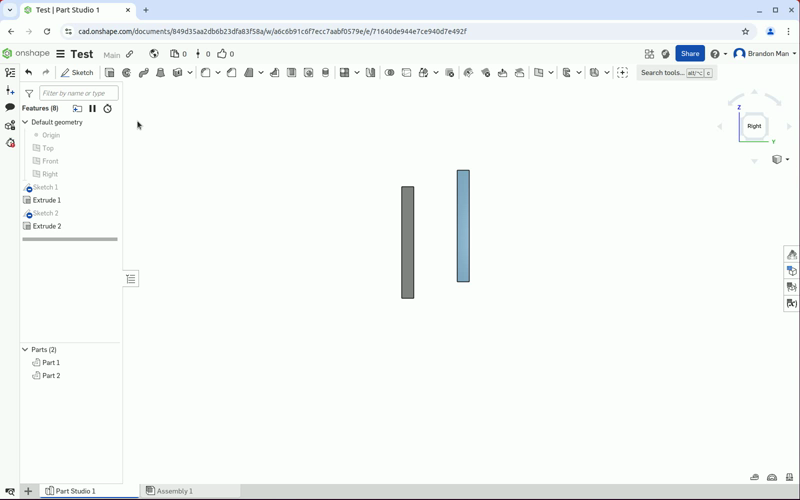
key(shift+h)
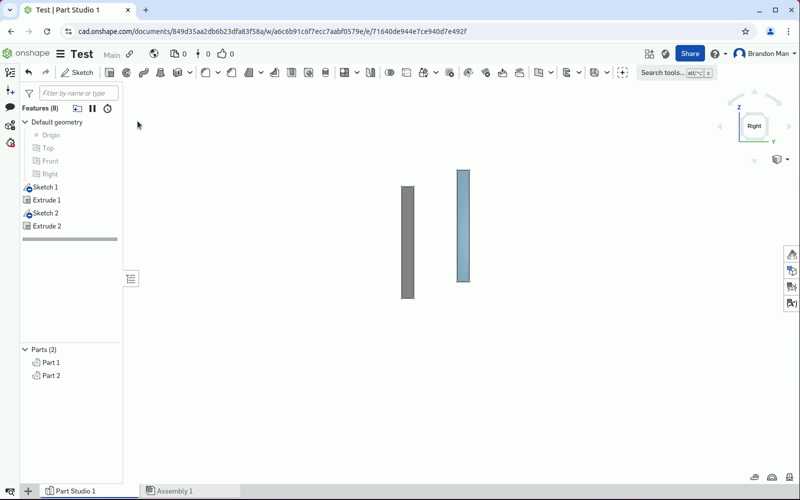
key(shift+7)
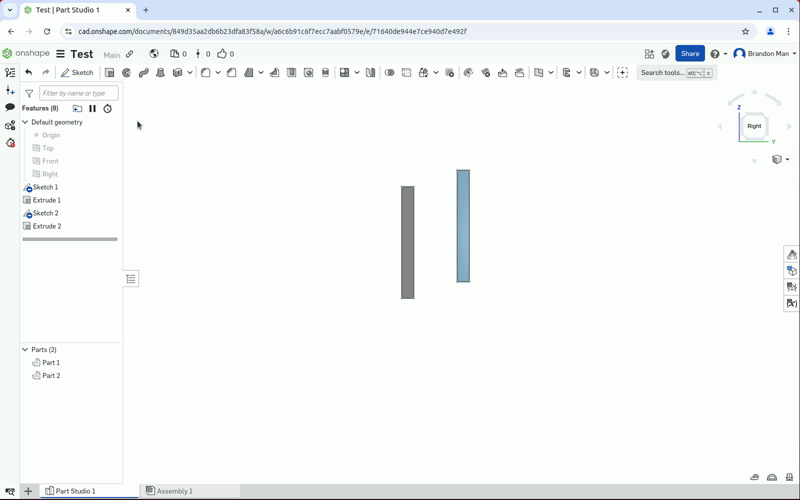
key(right, 2)
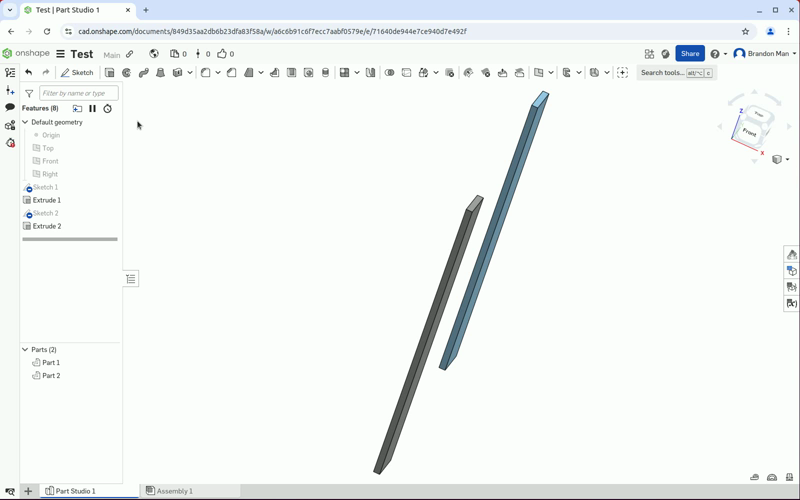
key(down, 2)
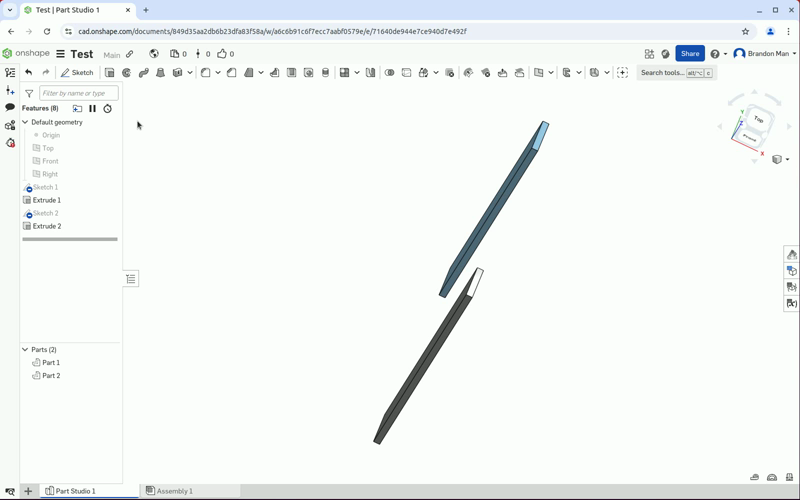
key(up, 2)
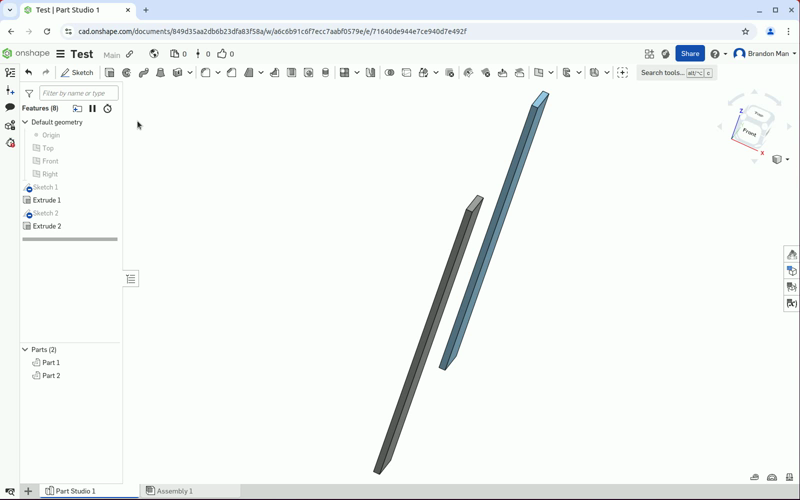
key(left, 2)
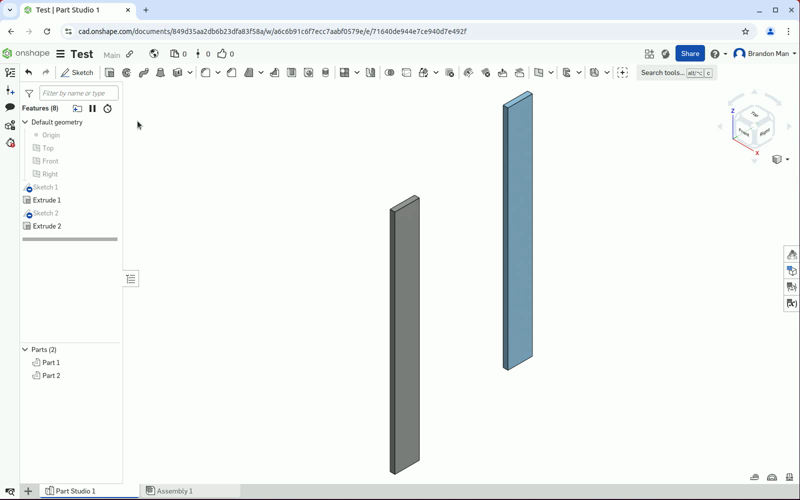
mouse_move(73, 189)
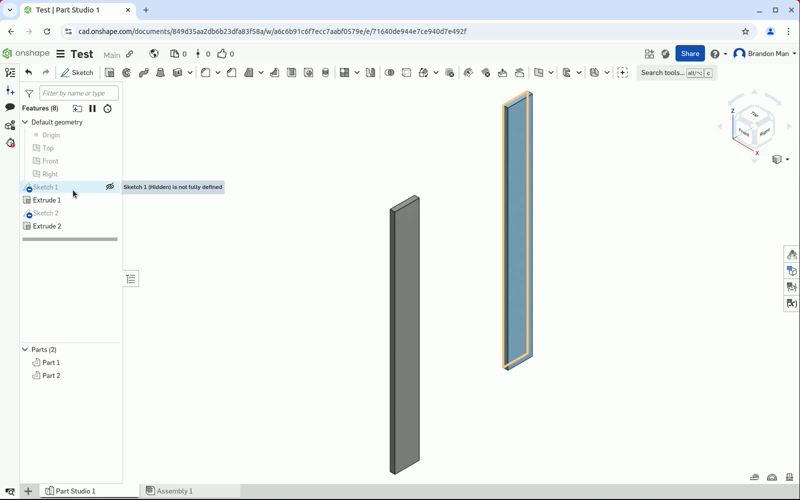
click(73, 189)